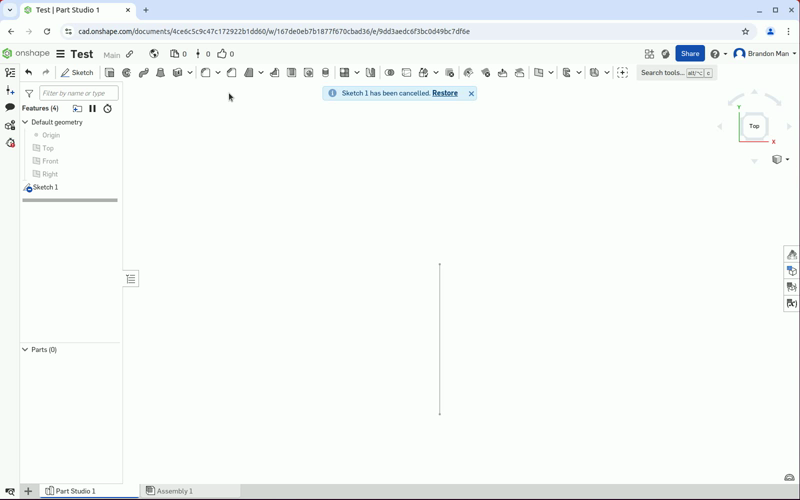
key(shift+h)
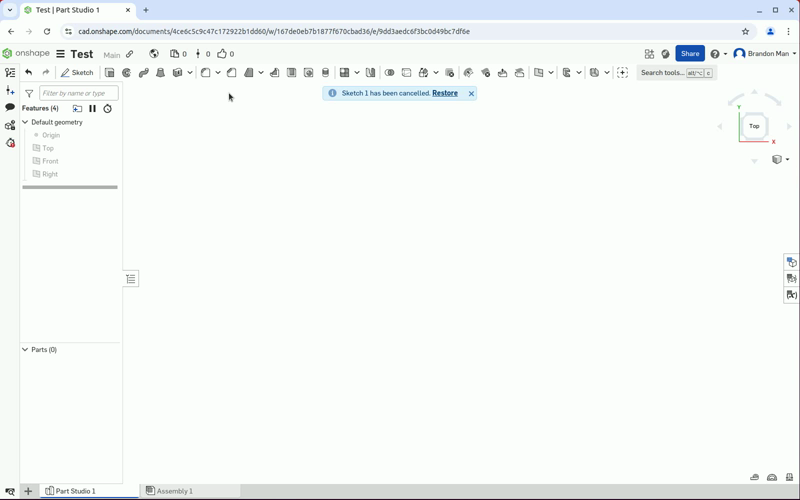
mouse_move(73, 352)
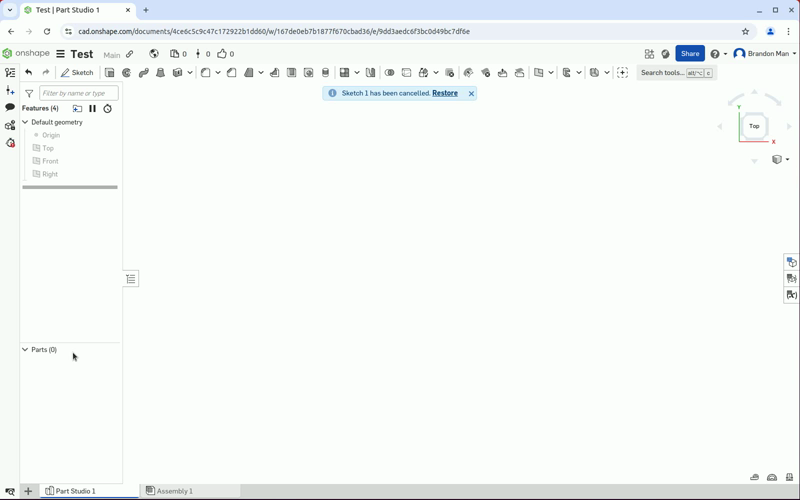
key(y)
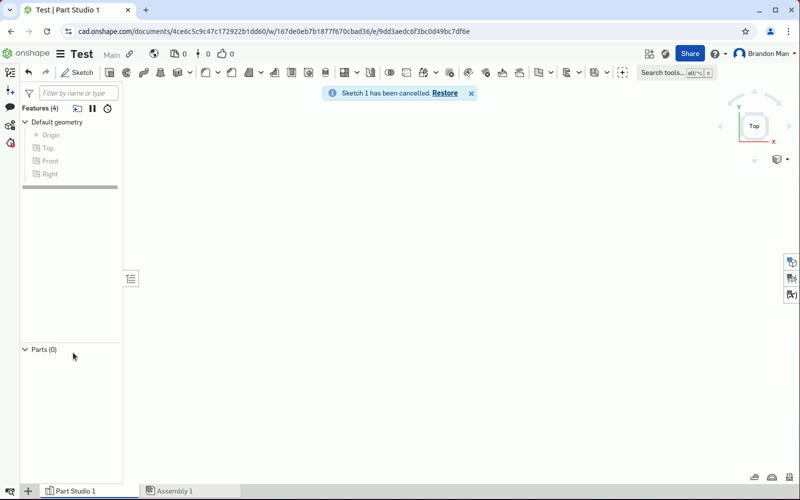
key(shift+p)
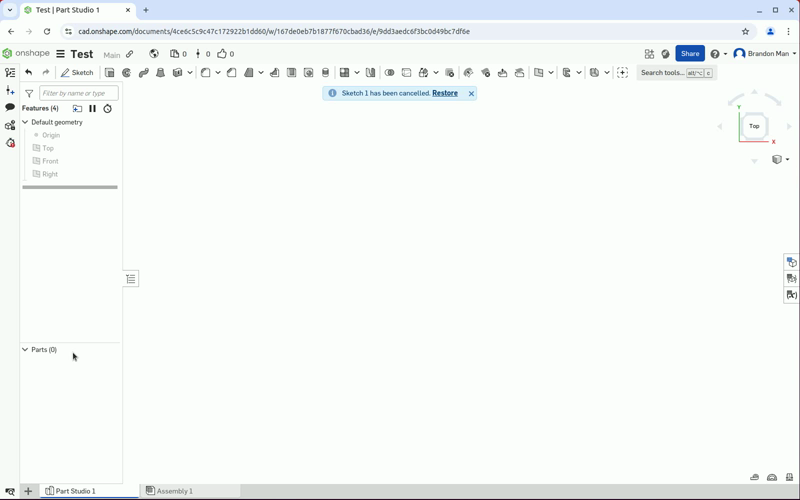
key(space)
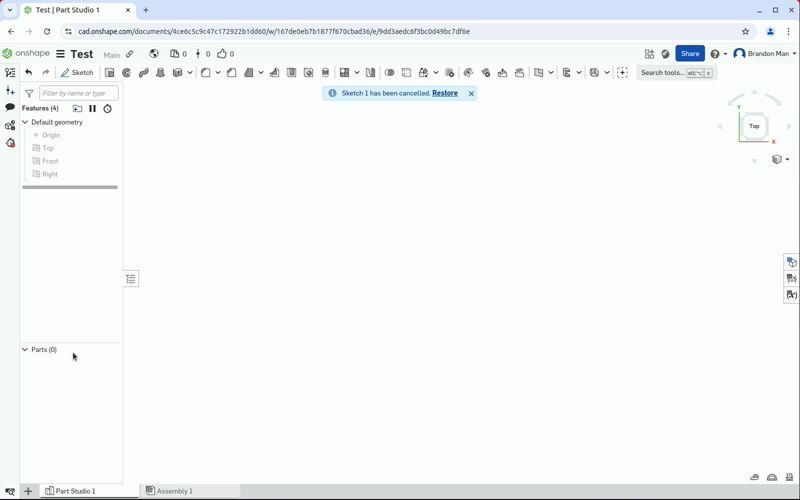
key_down(shift)
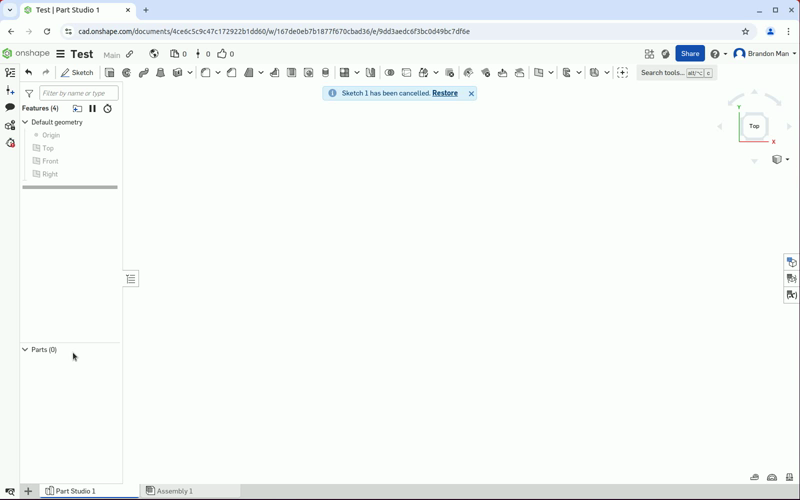
key(up)
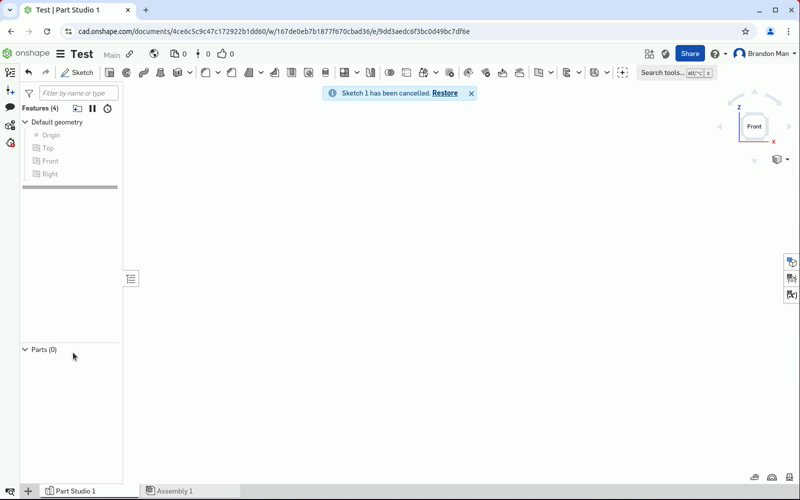
key_up(shift)
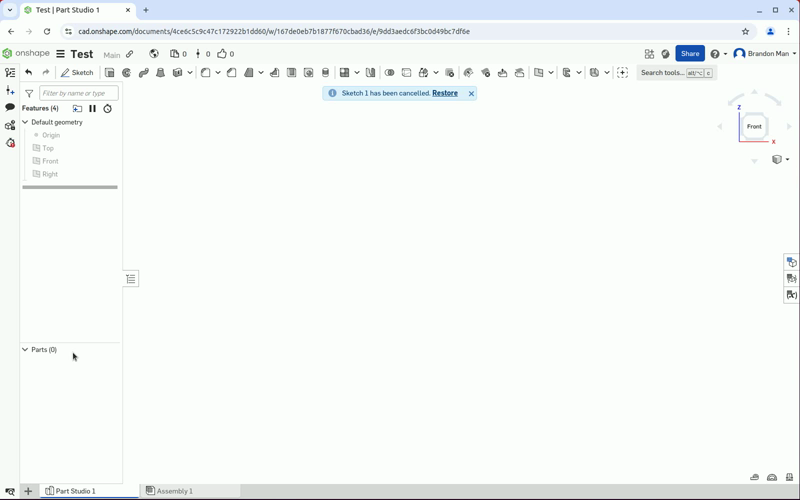
mouse_move(73, 352)
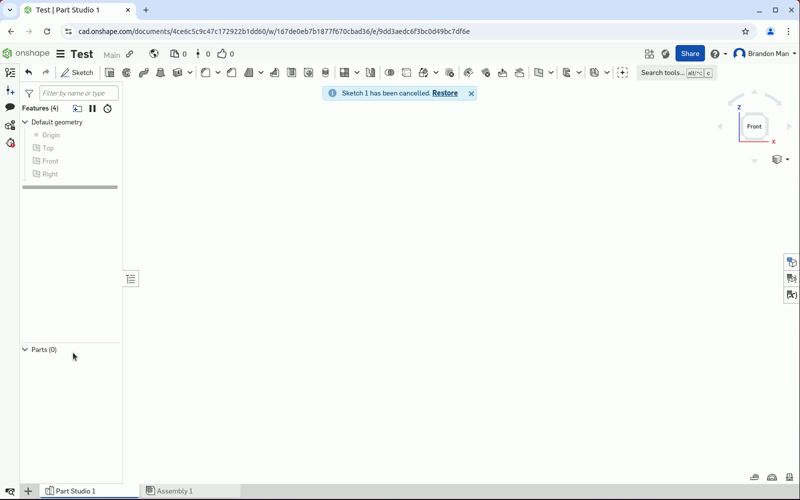
key(shift+y)
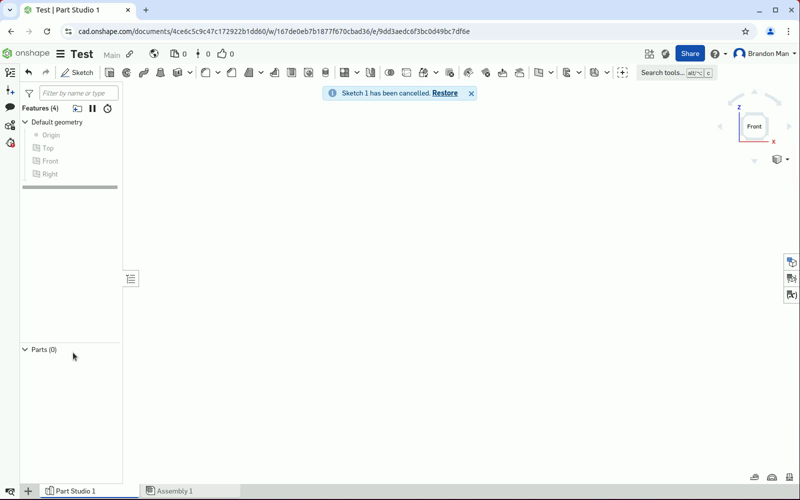
key(shift+s)
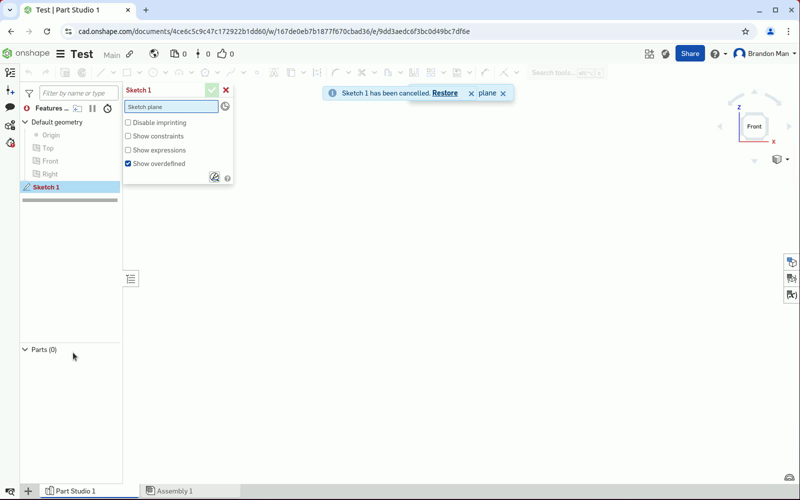
mouse_move(73, 163)
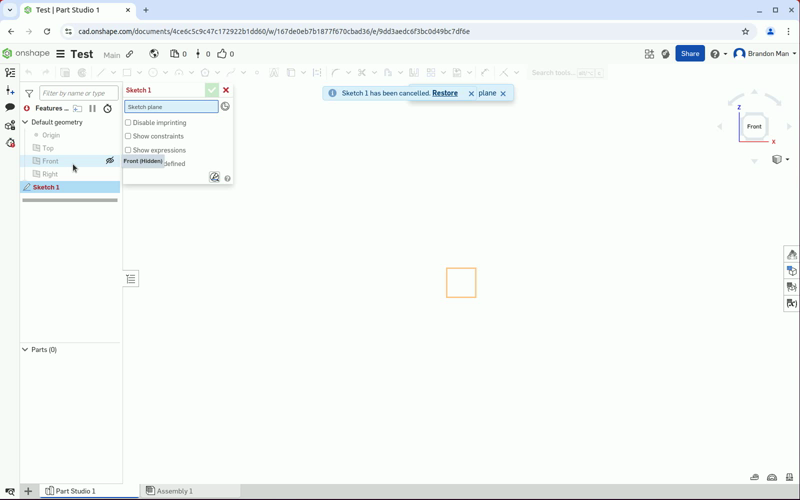
click(73, 163)
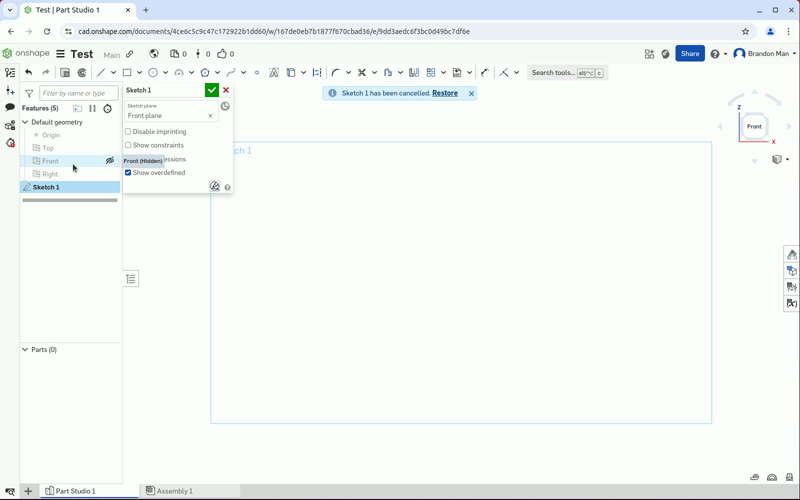
mouse_move(73, 352)
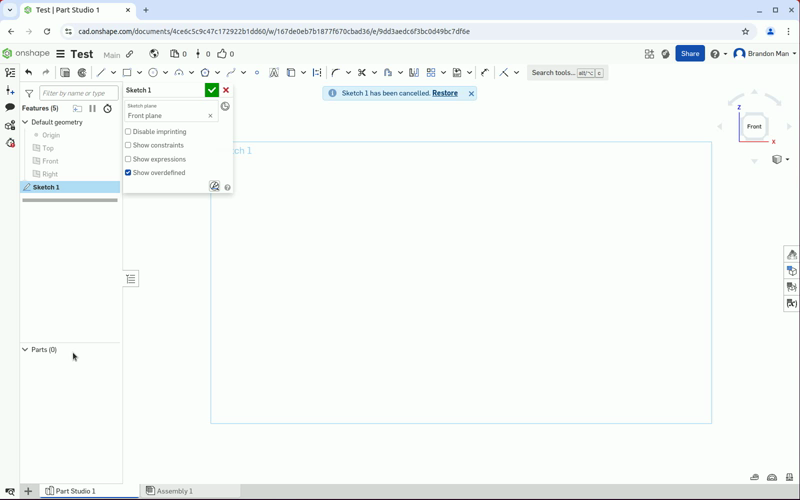
key(y)
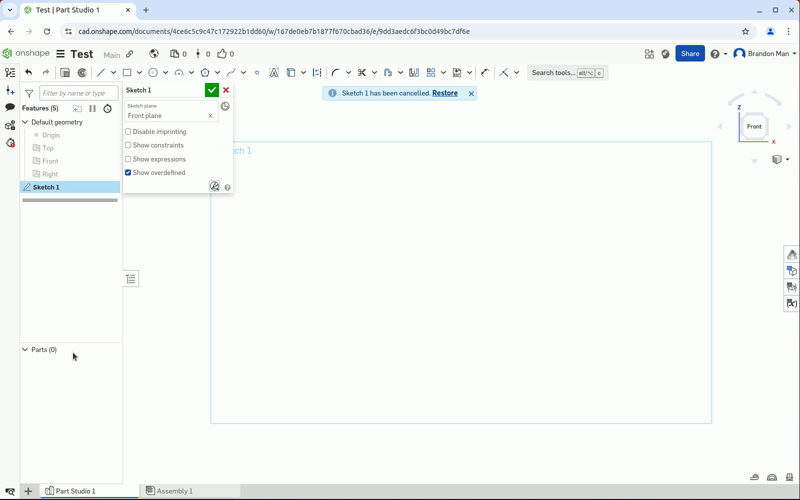
key(l)
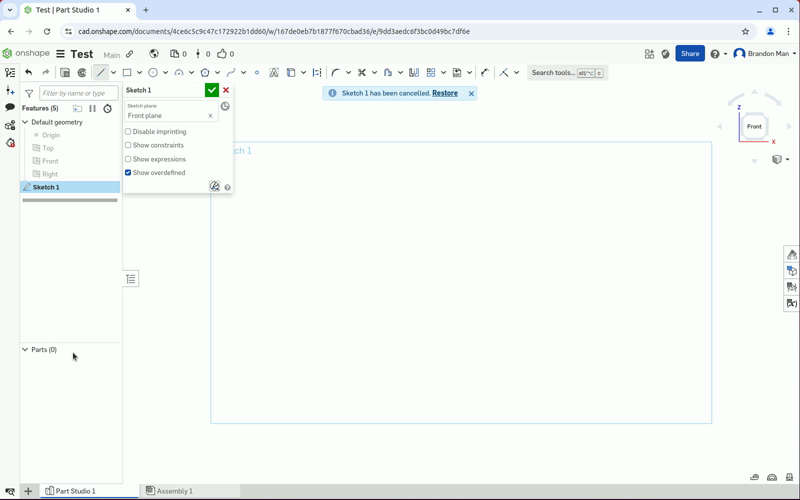
key_down(shift)
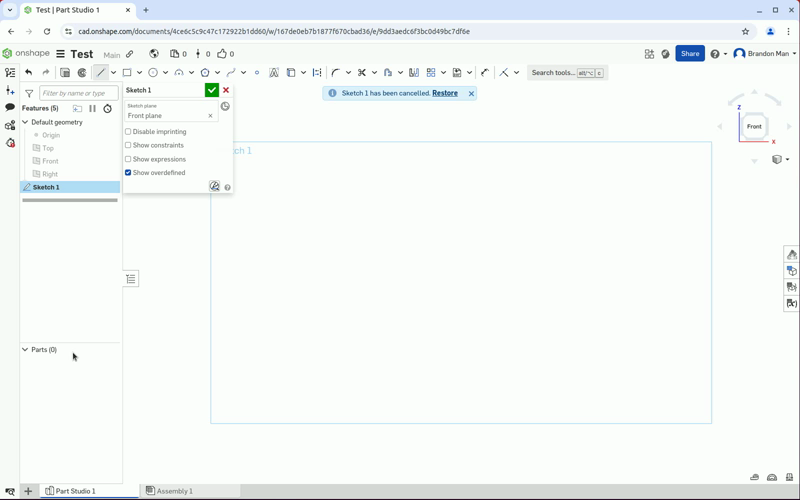
mouse_move(348, 342)
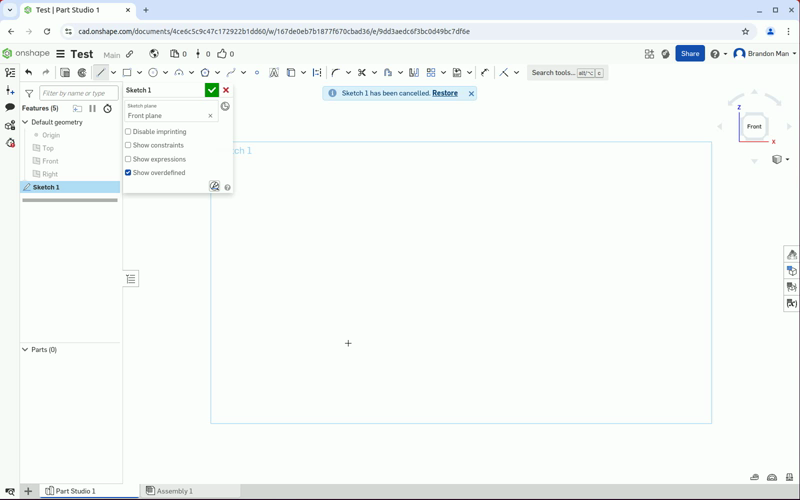
click(348, 342)
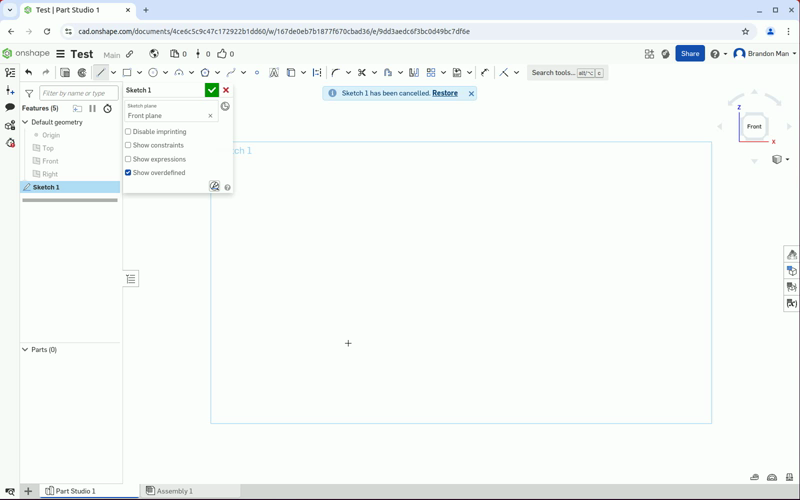
key_up(shift)
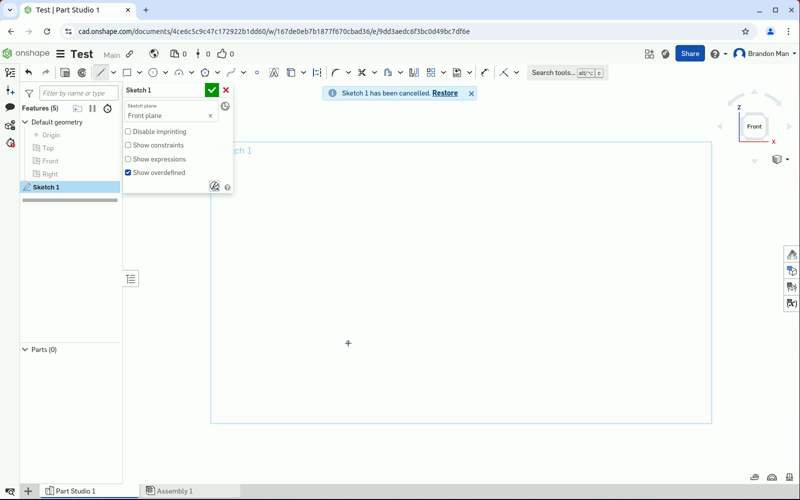
key_down(shift)
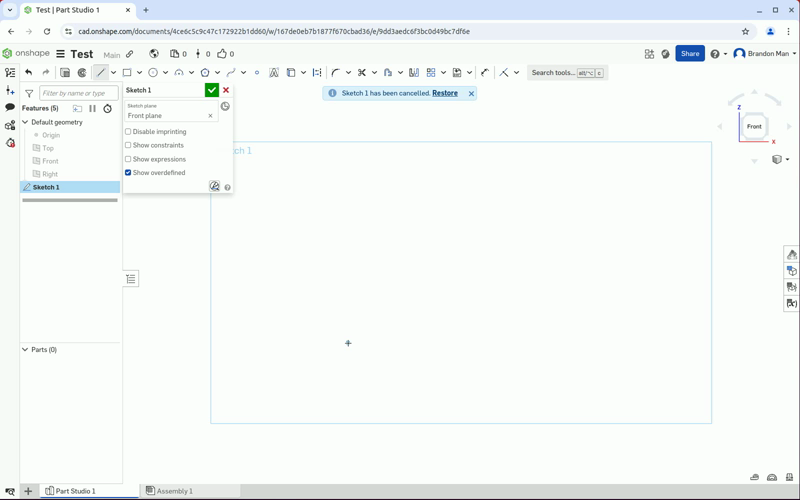
mouse_move(569, 342)
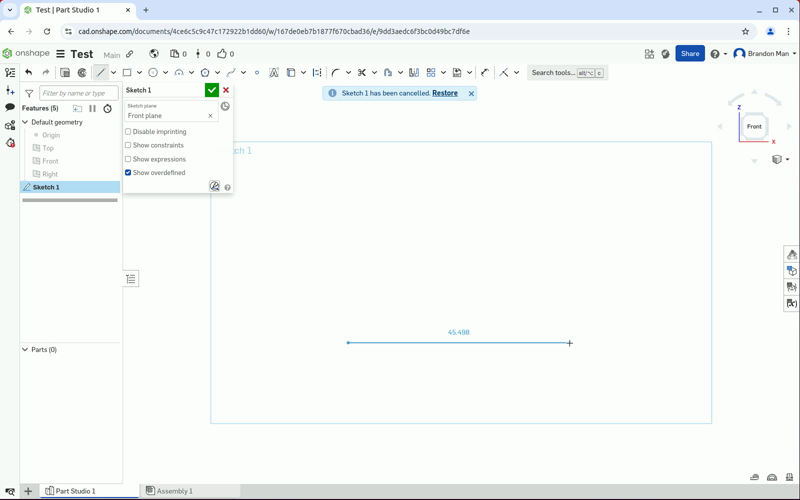
click(569, 342)
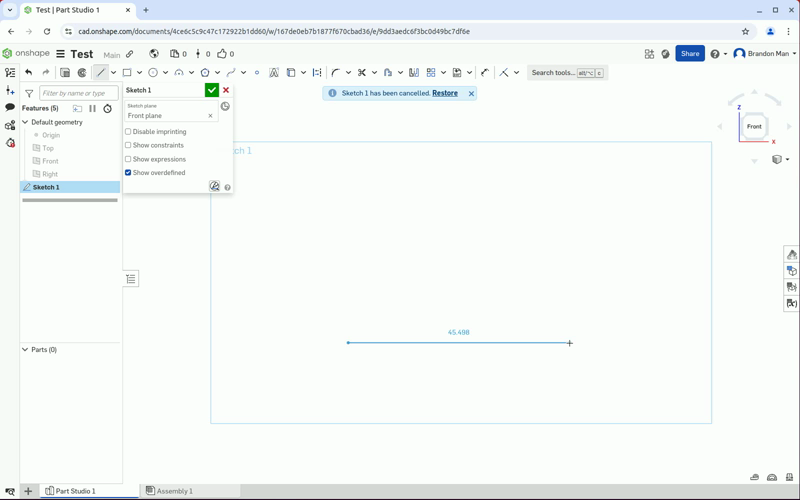
key_up(shift)
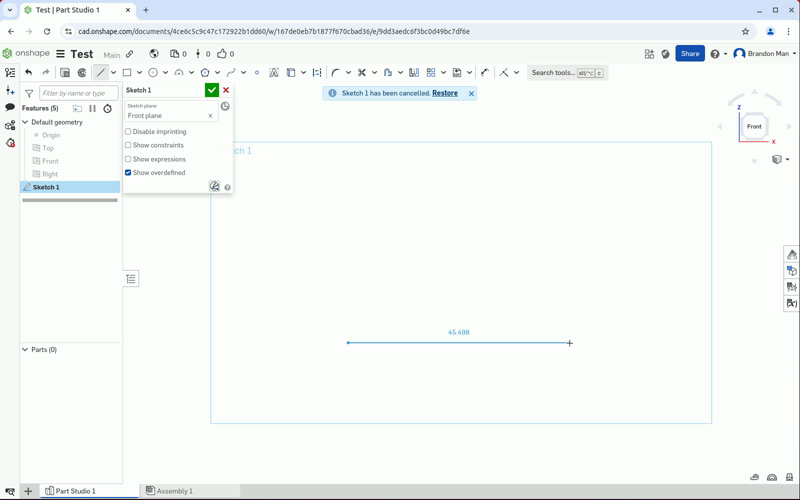
key_down(shift)
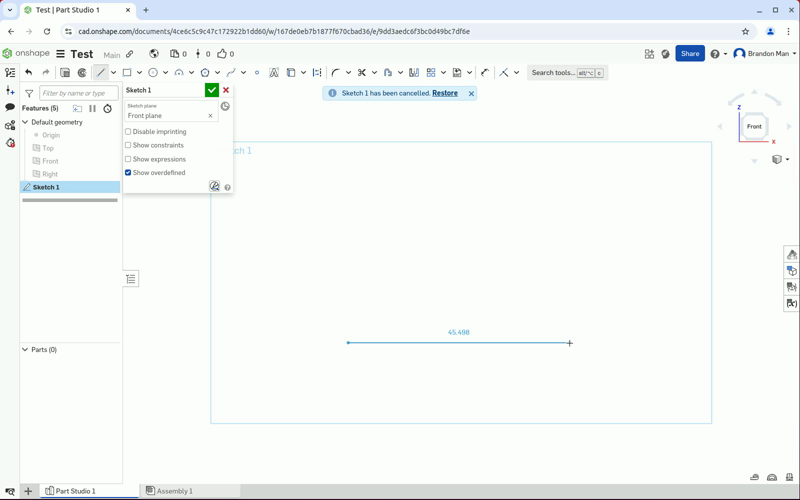
mouse_move(569, 254)
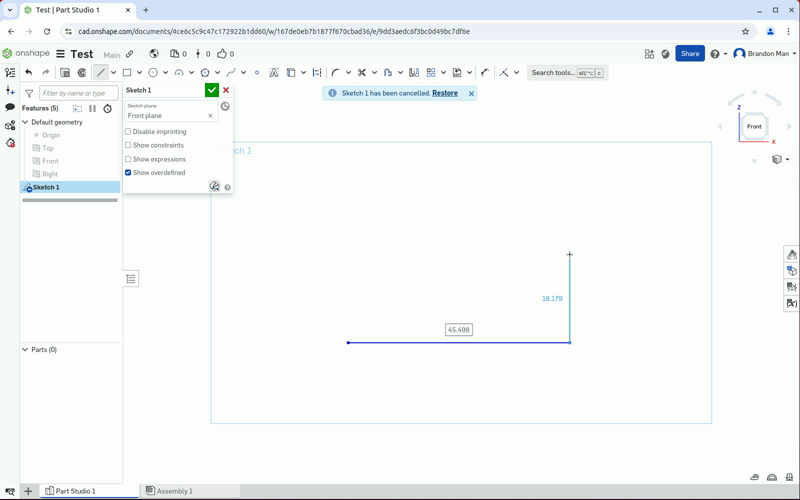
click(569, 254)
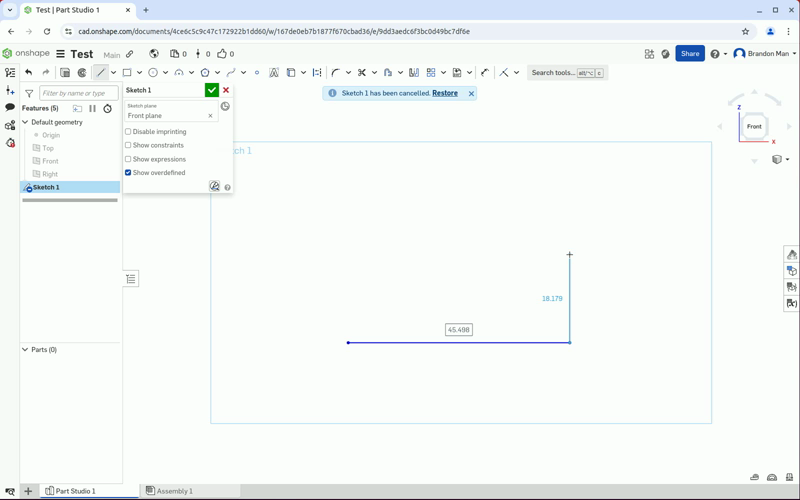
key_up(shift)
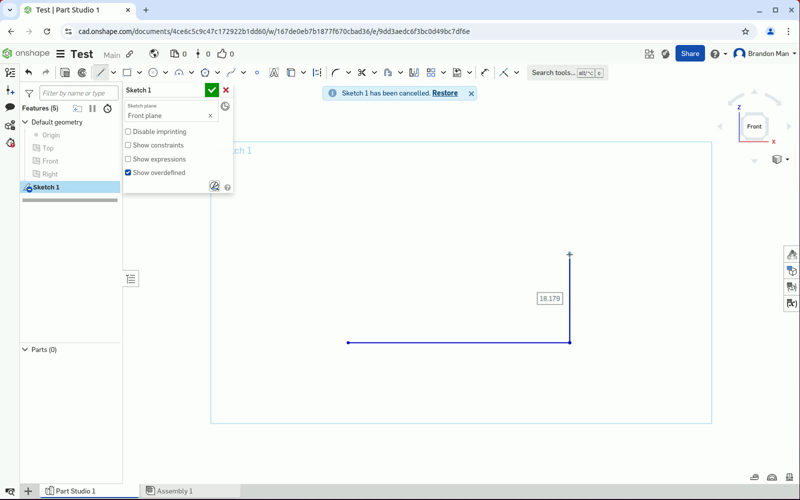
key_down(shift)
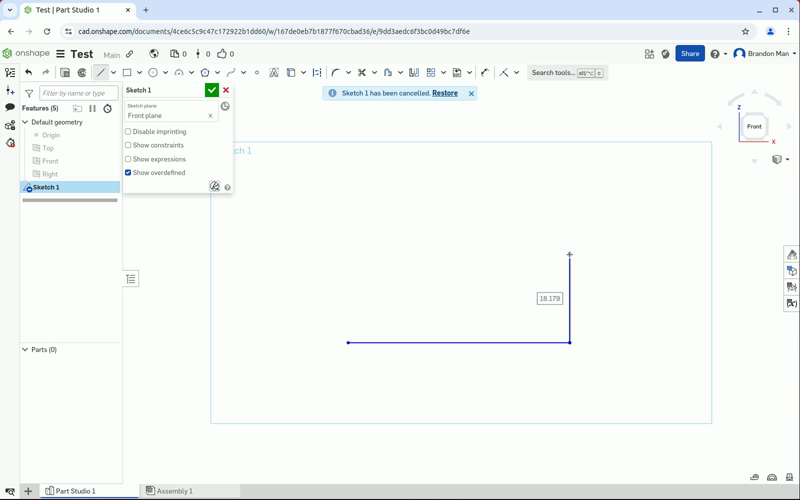
mouse_move(348, 254)
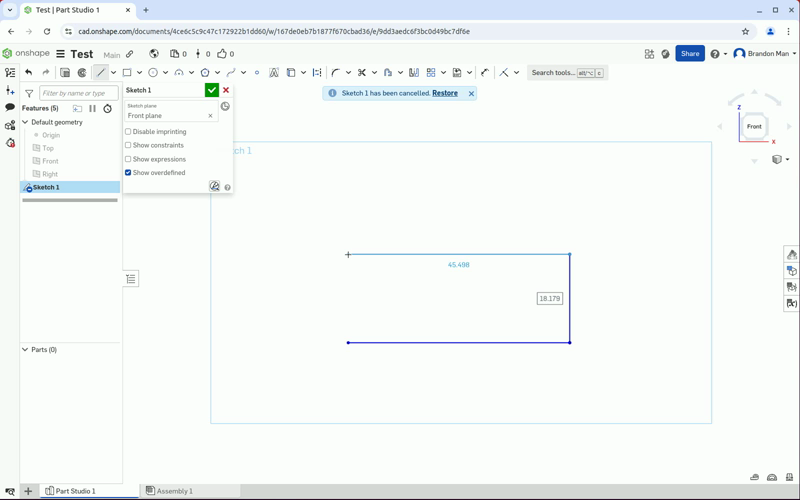
click(348, 254)
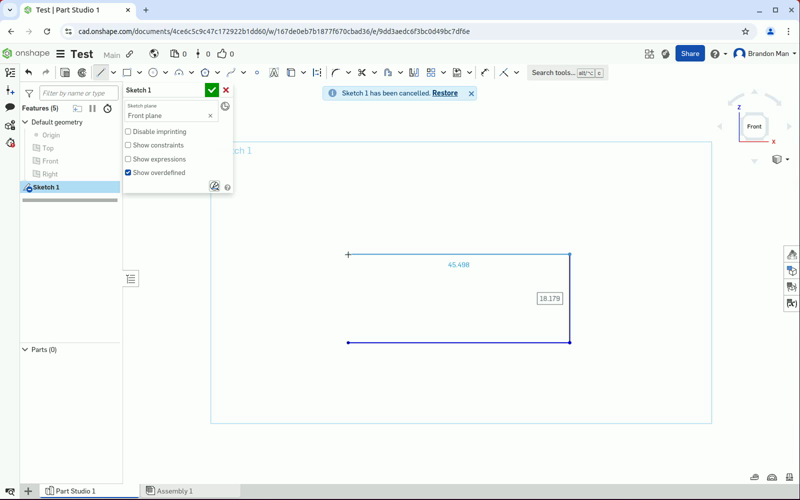
key_up(shift)
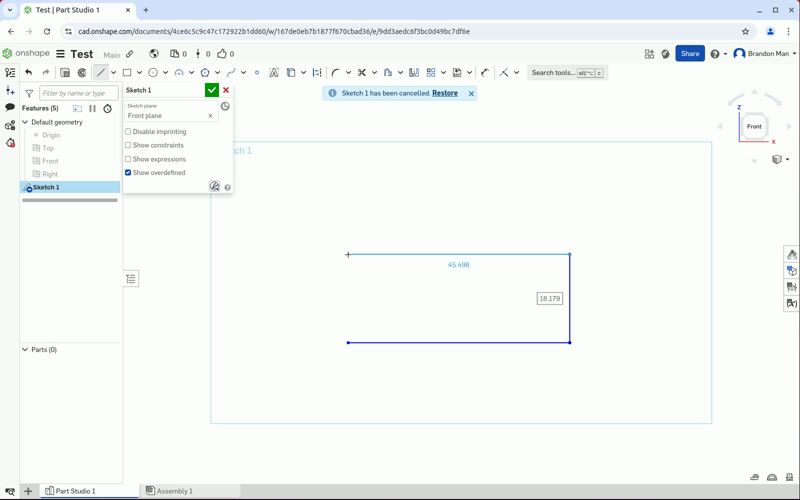
key_down(shift)
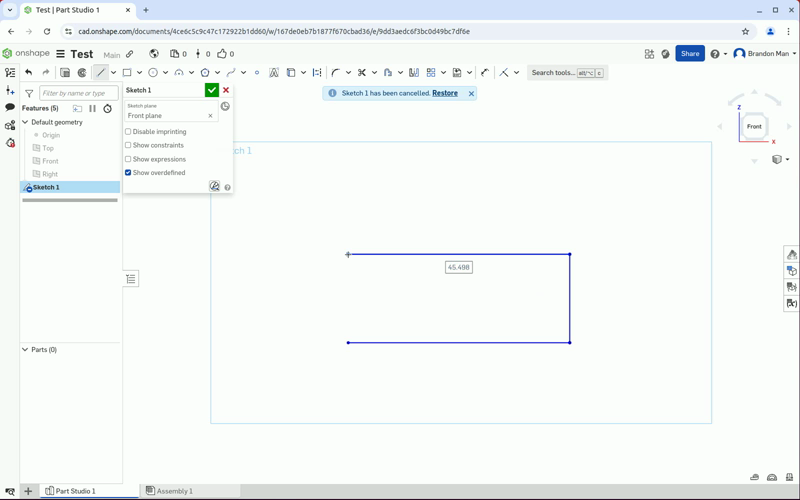
mouse_move(348, 342)
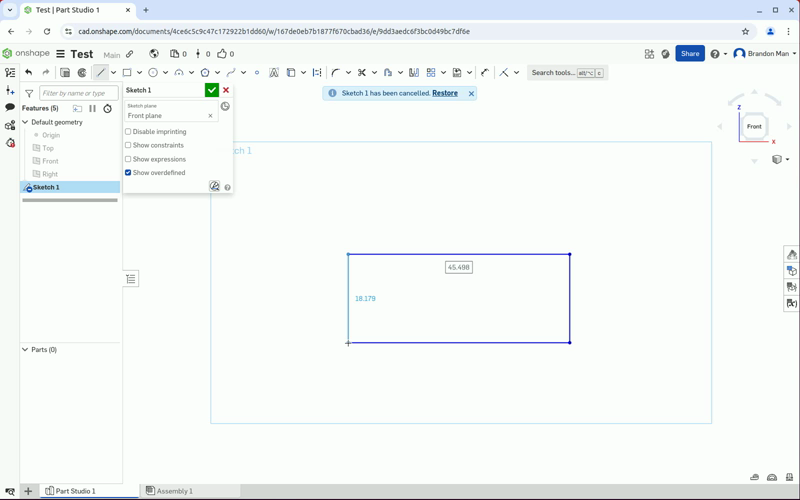
key_up(shift)
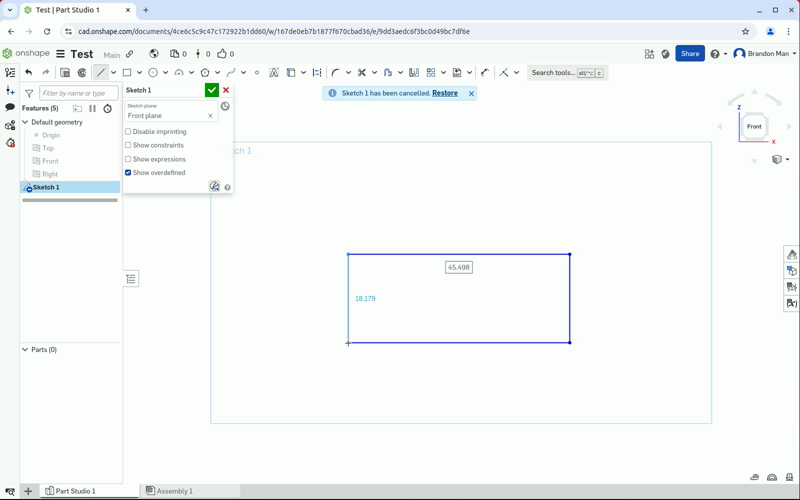
click(348, 342)
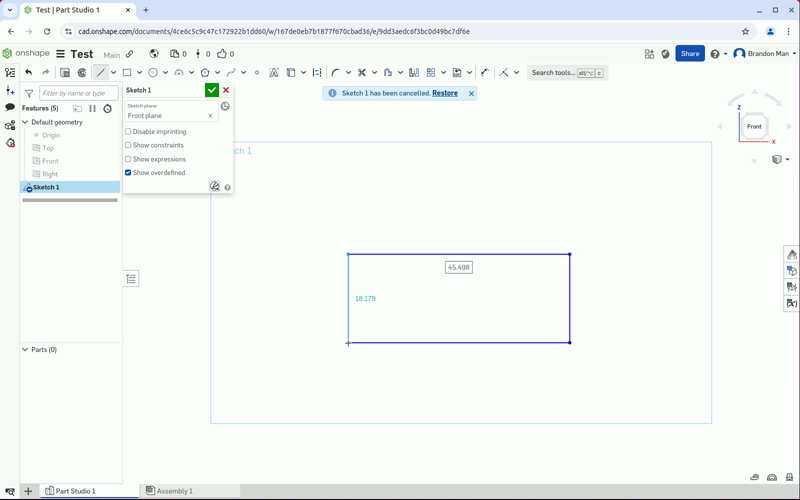
key(esc)
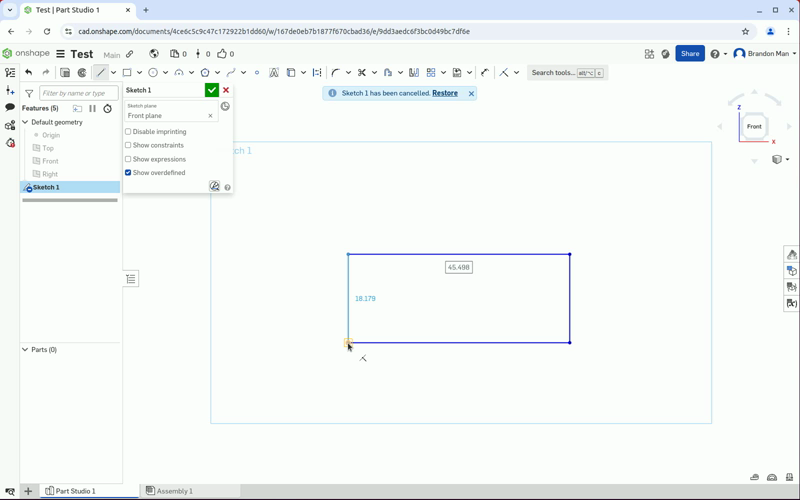
key(c)
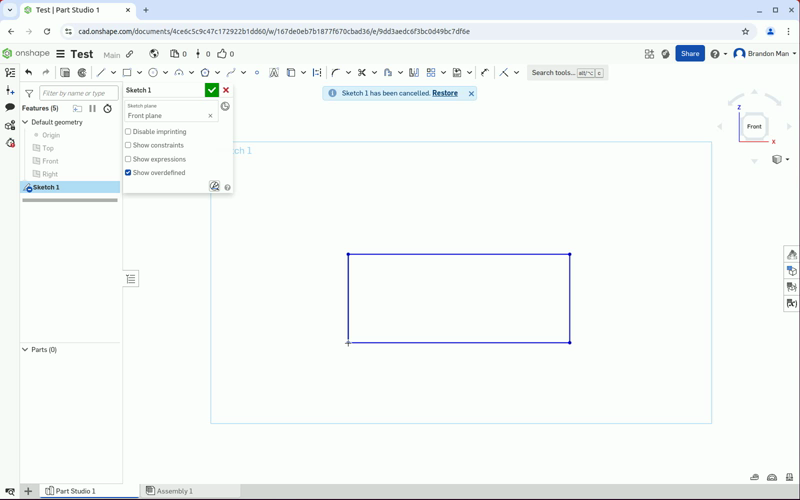
key_down(shift)
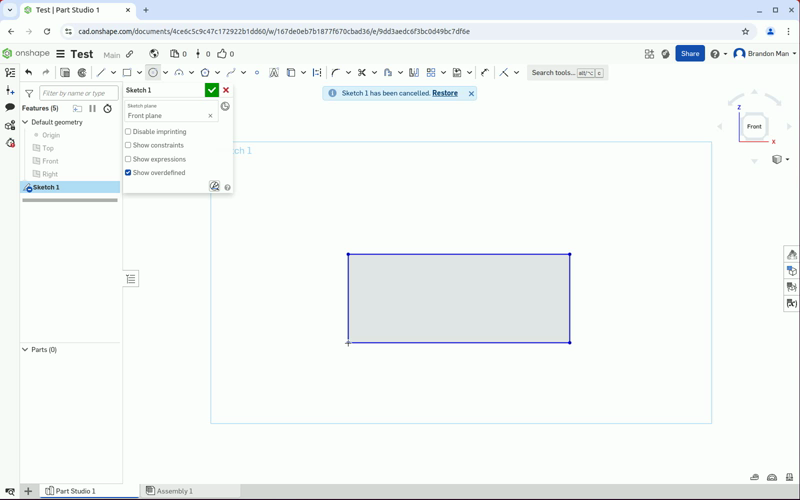
mouse_move(460, 298)
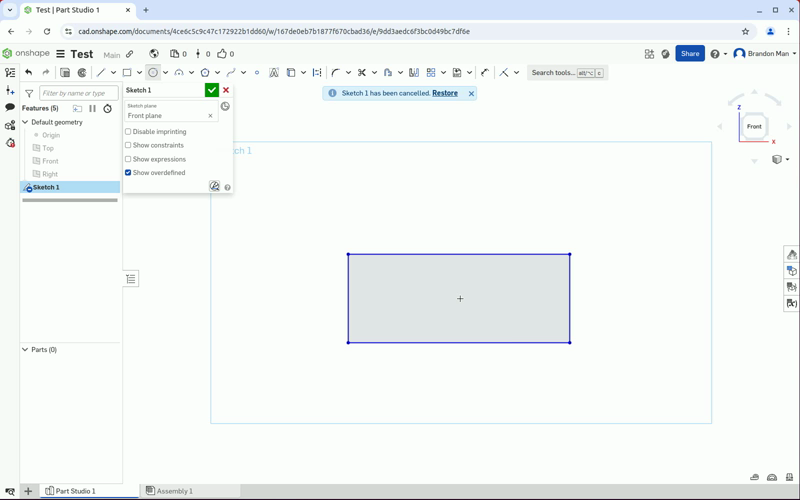
click(460, 298)
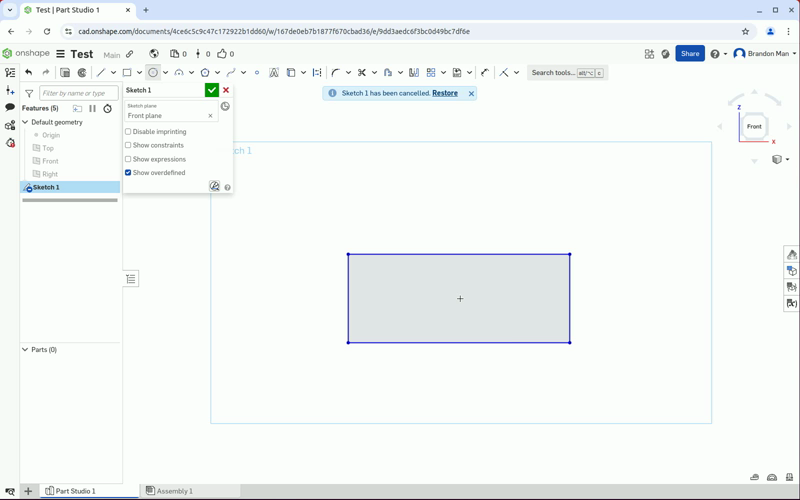
key_up(shift)
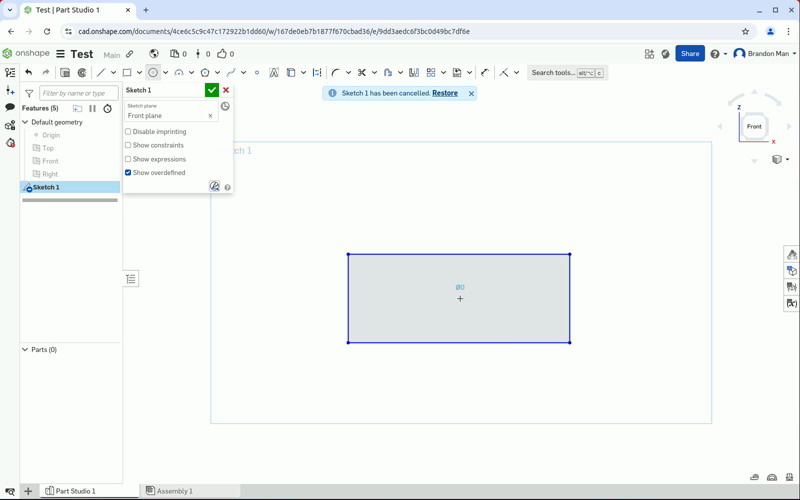
mouse_move(476, 298)
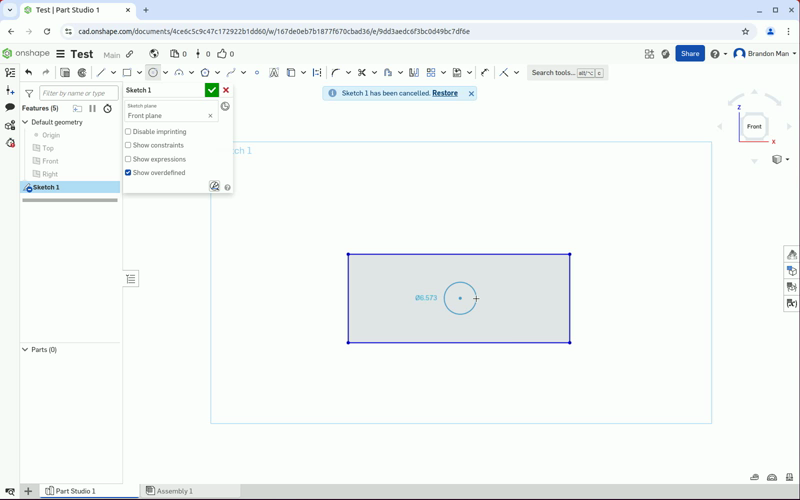
click(476, 298)
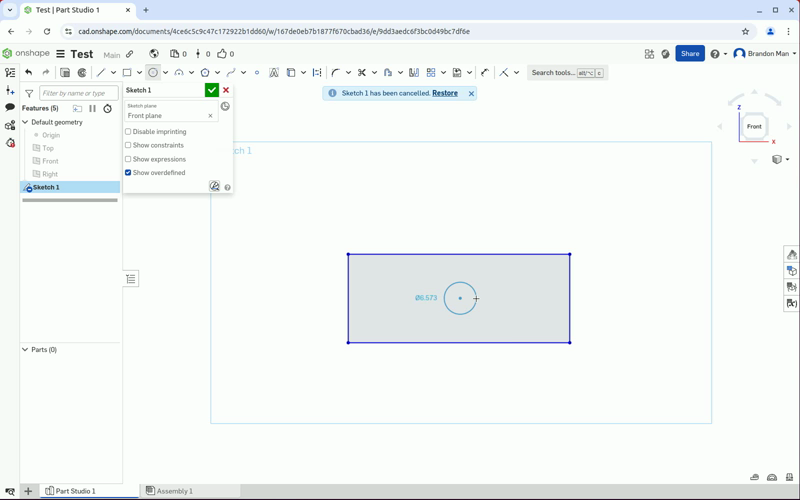
key(esc)
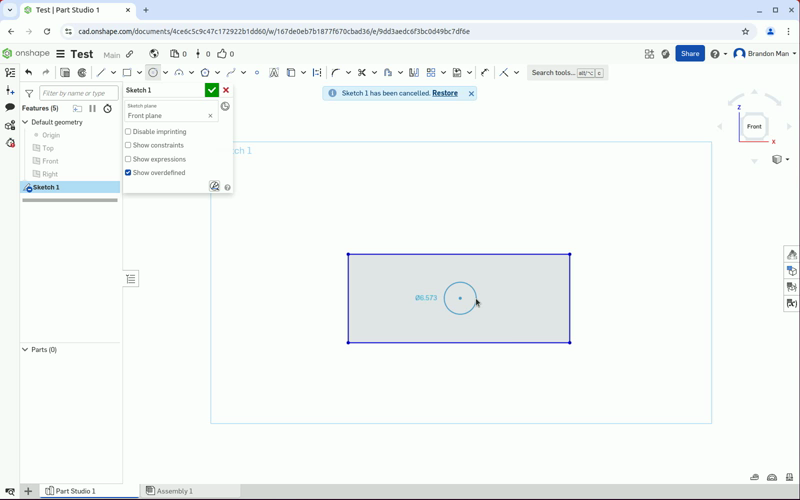
mouse_move(368, 298)
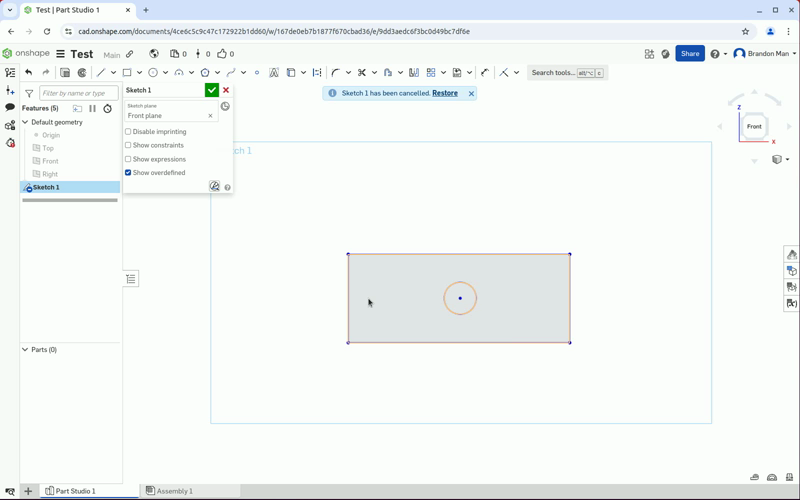
click(368, 298)
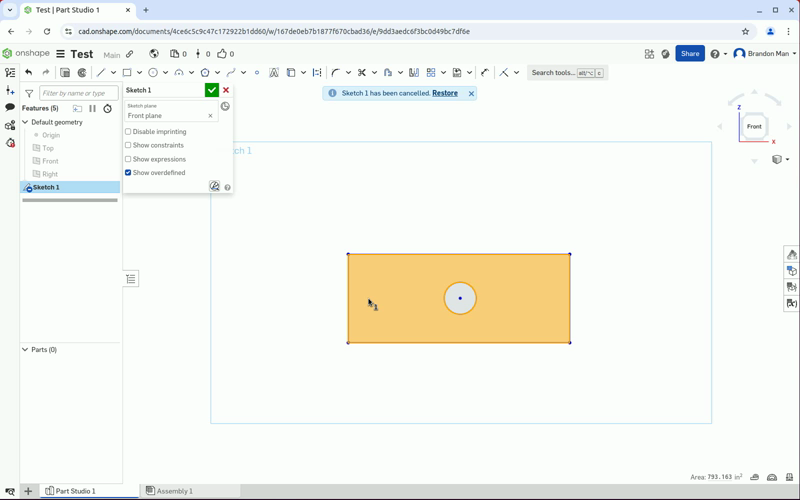
mouse_move(73, 352)
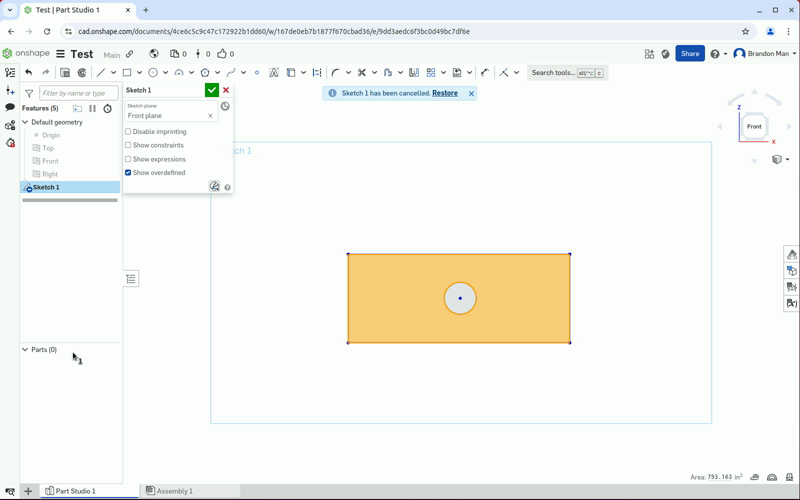
key(shift+y)
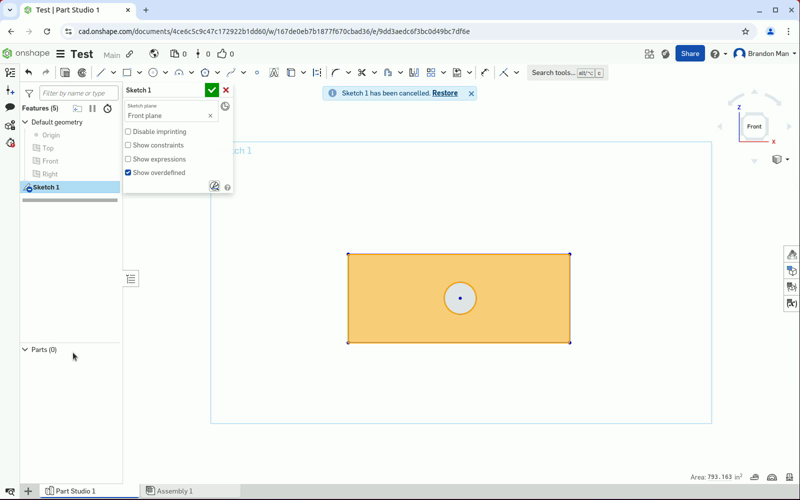
key(shift+e)
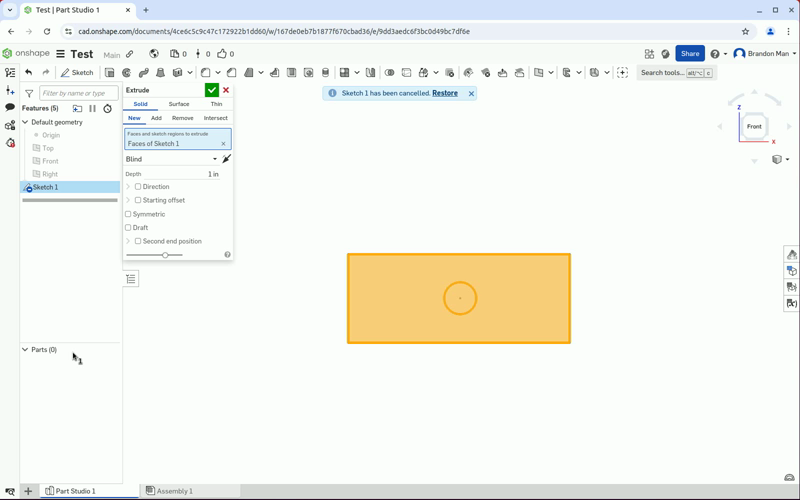
mouse_move(143, 106)
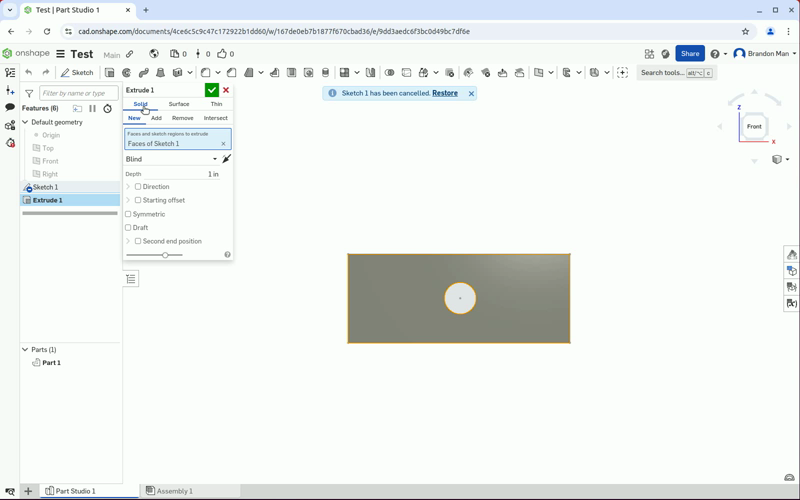
click(143, 106)
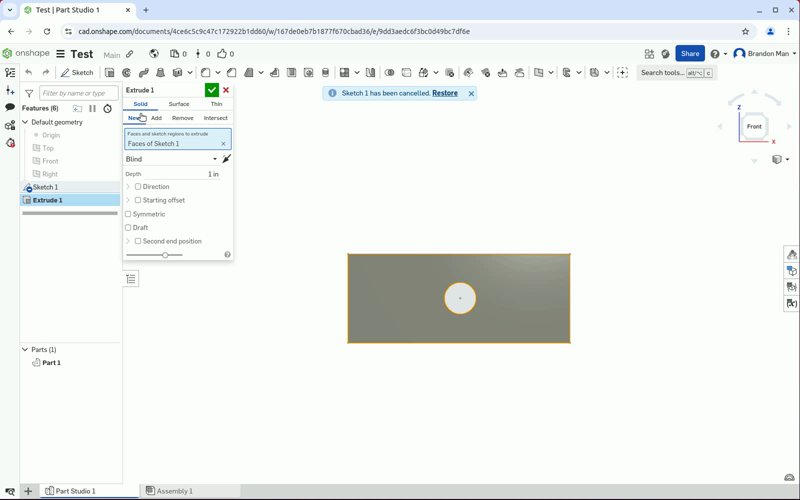
mouse_move(137, 120)
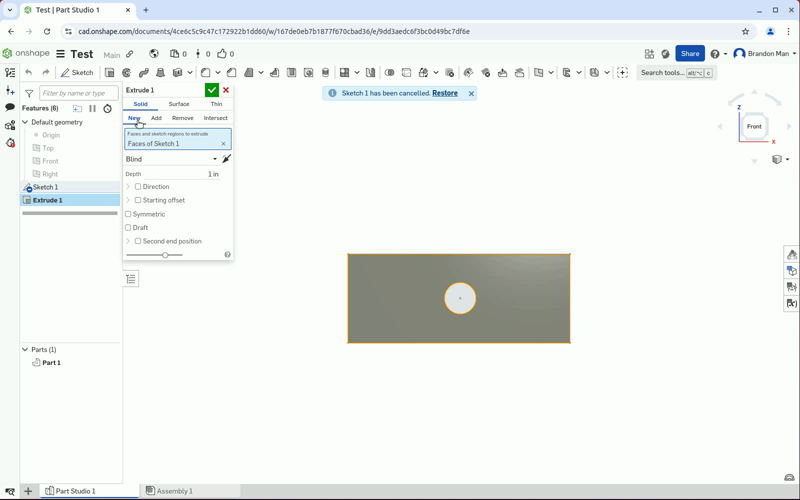
click(137, 120)
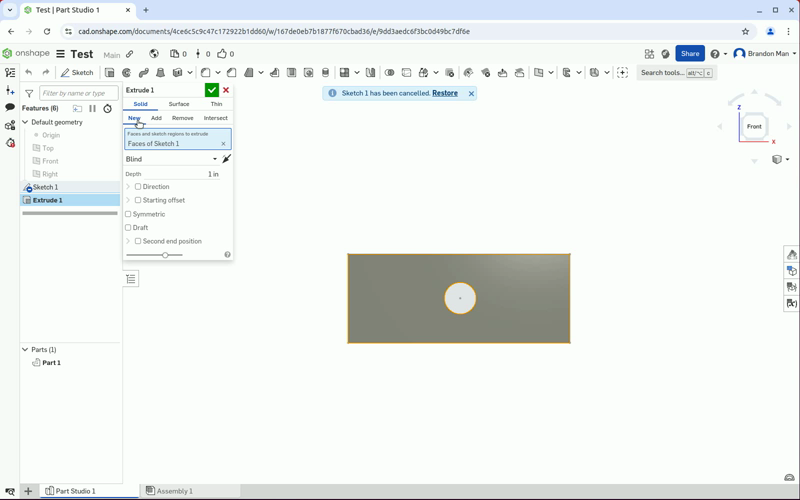
key(tab, 4)
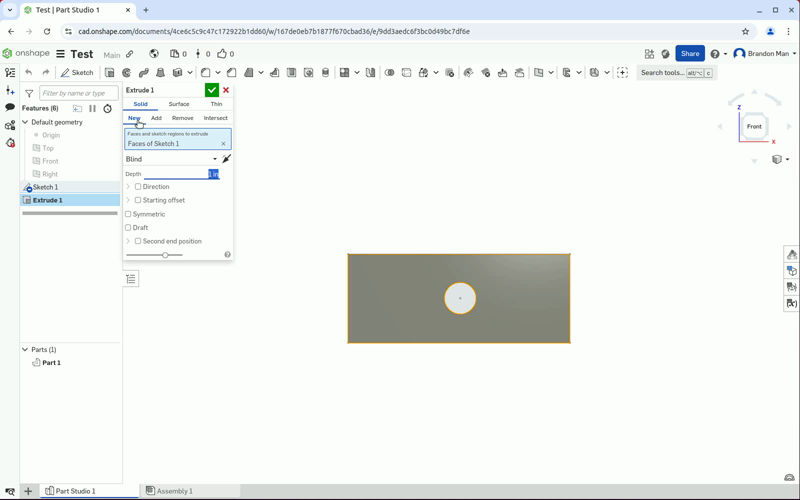
text(1.444)
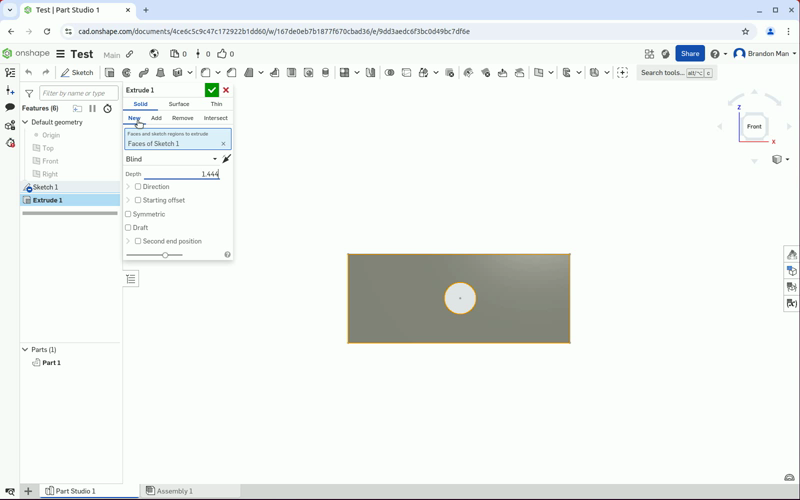
key(enter)
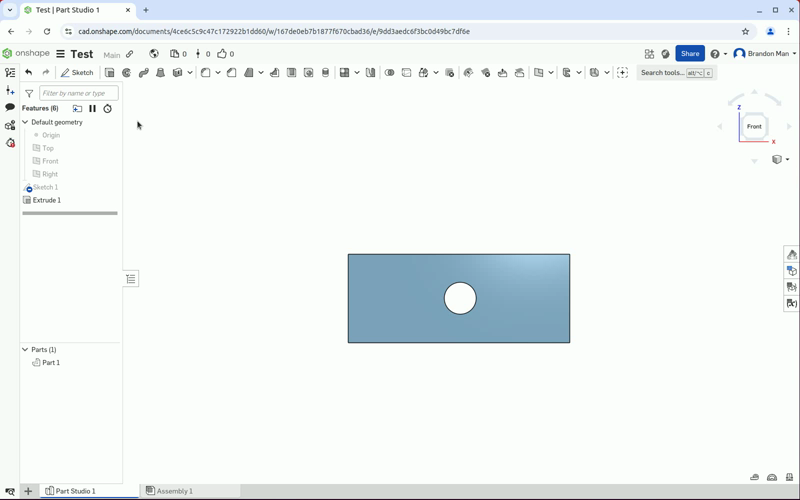
key(shift+h)
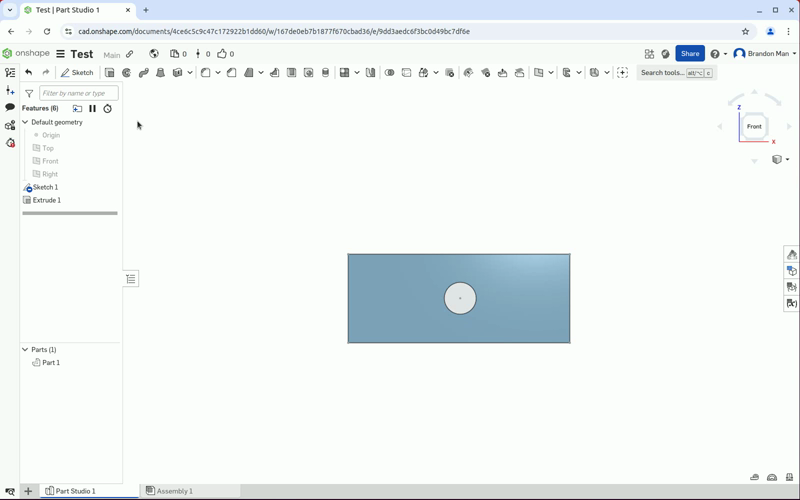
key(shift+h)
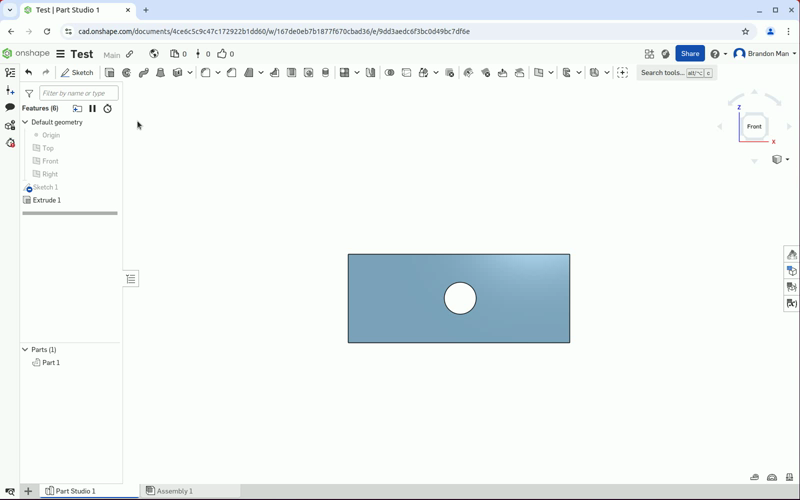
mouse_move(73, 189)
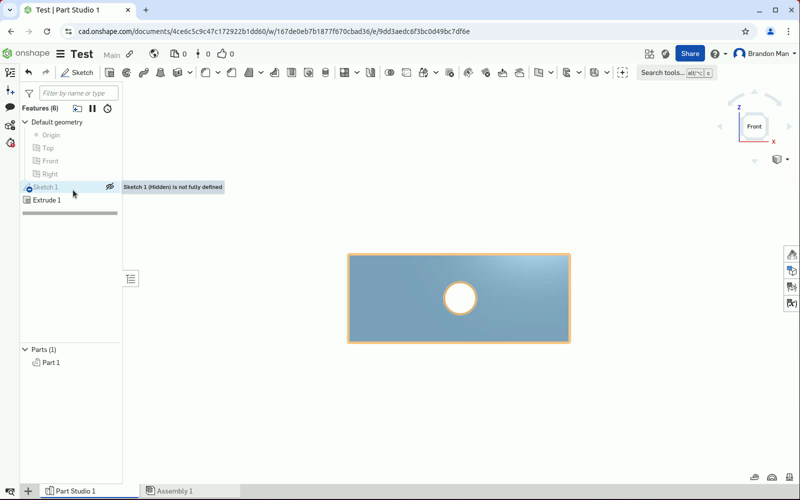
click(73, 189)
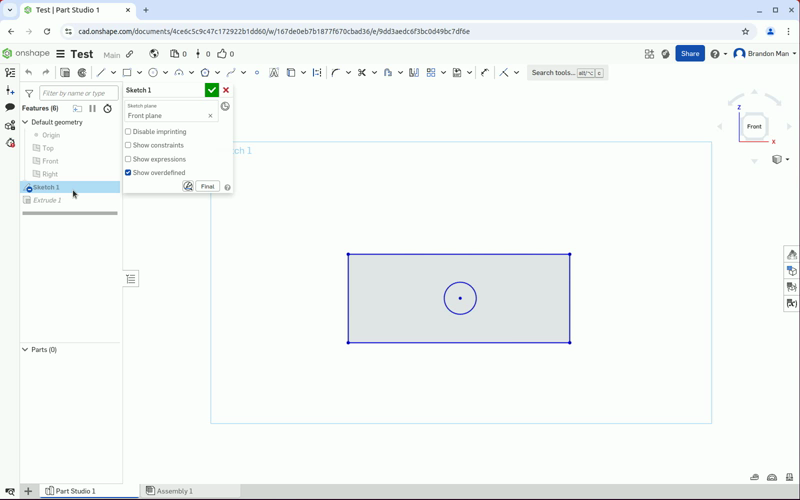
mouse_move(229, 92)
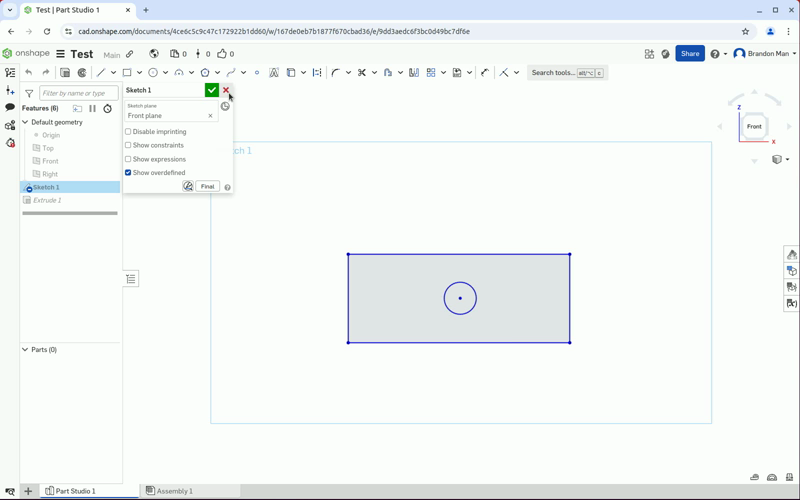
click(229, 92)
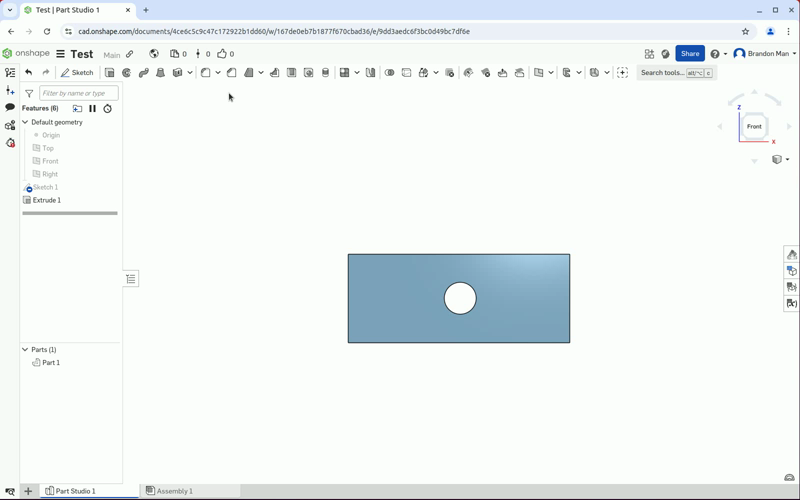
mouse_move(541, 75)
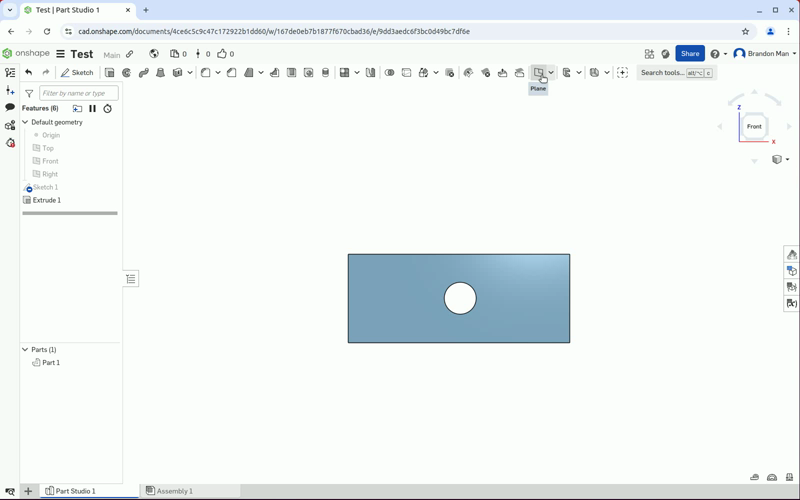
click(541, 75)
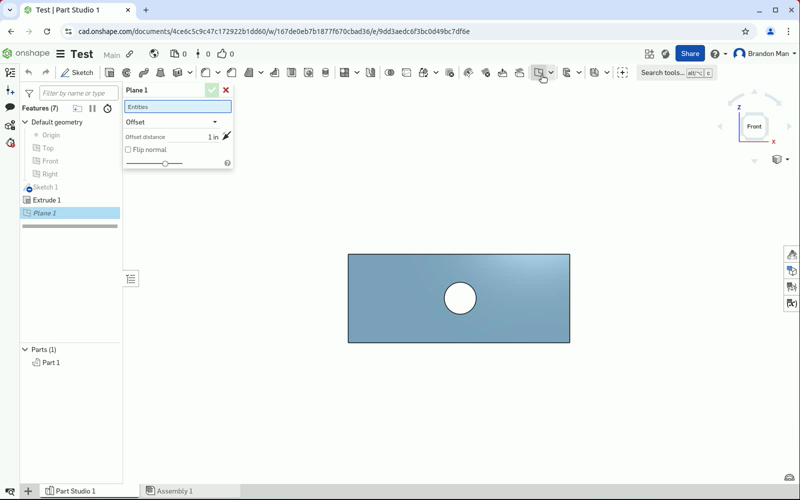
mouse_move(73, 163)
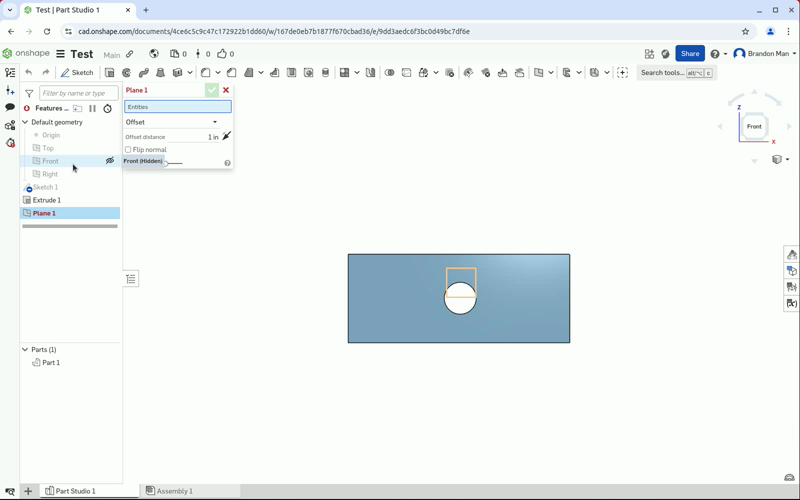
click(73, 163)
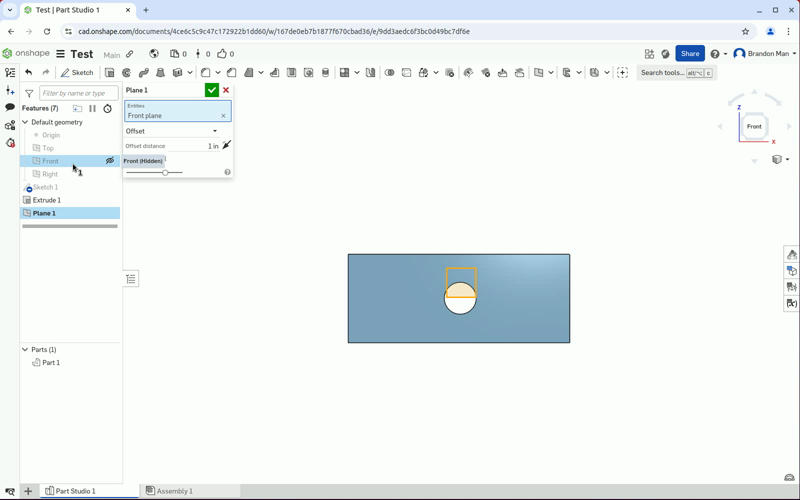
key(tab, 2)
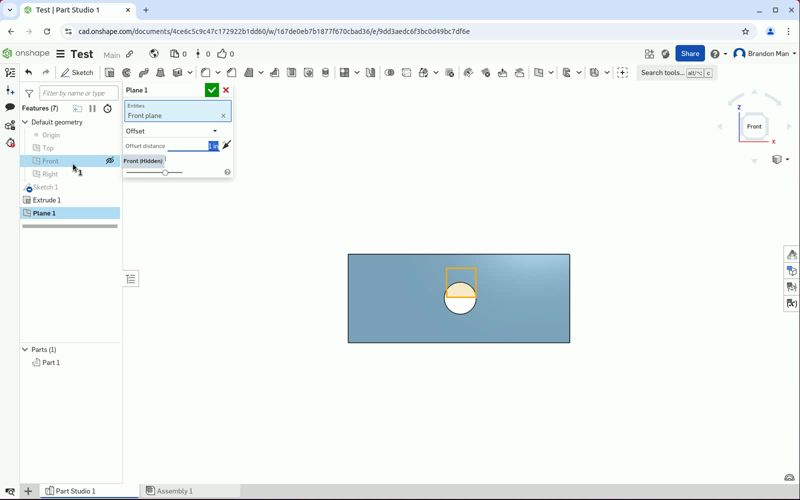
text(1.448)
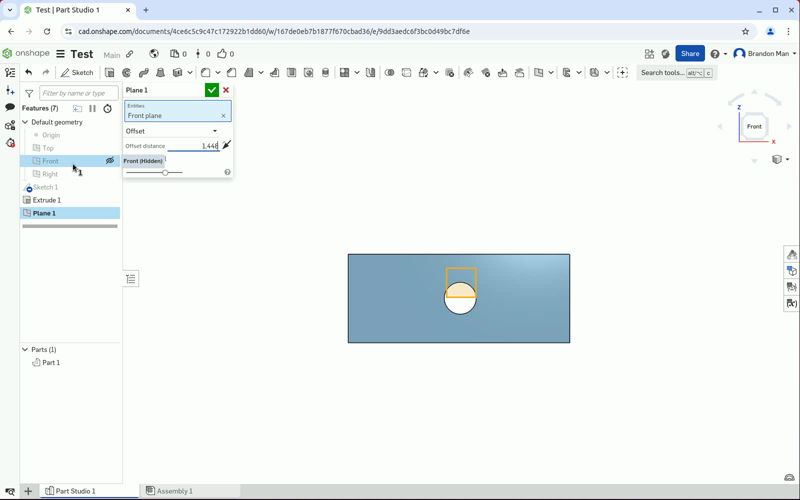
key(enter, 2)
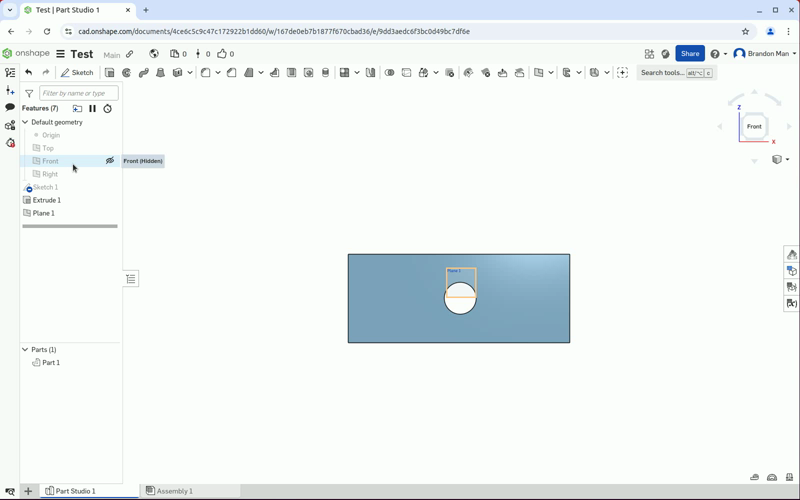
key(shift+s)
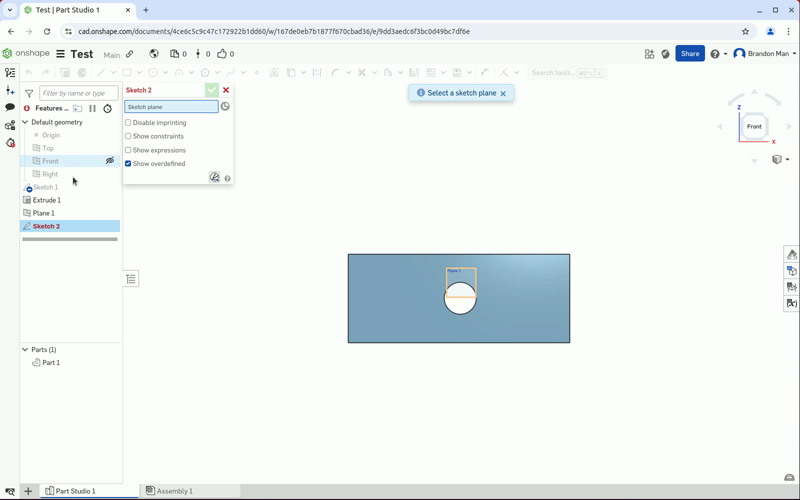
mouse_move(73, 215)
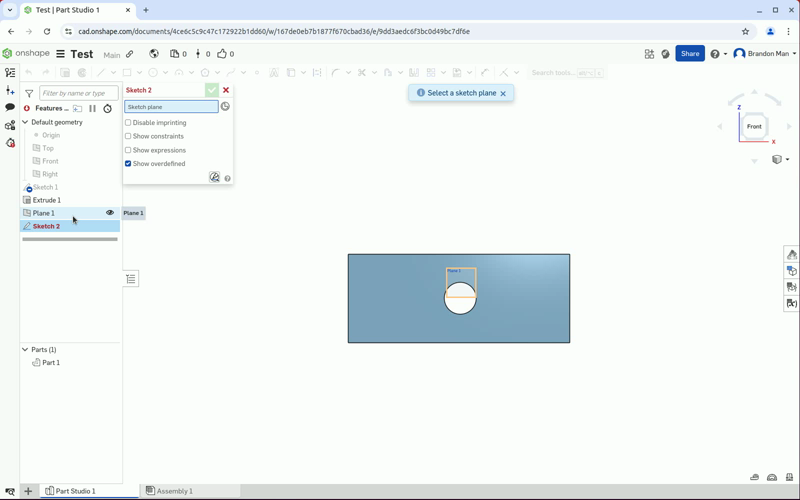
click(73, 215)
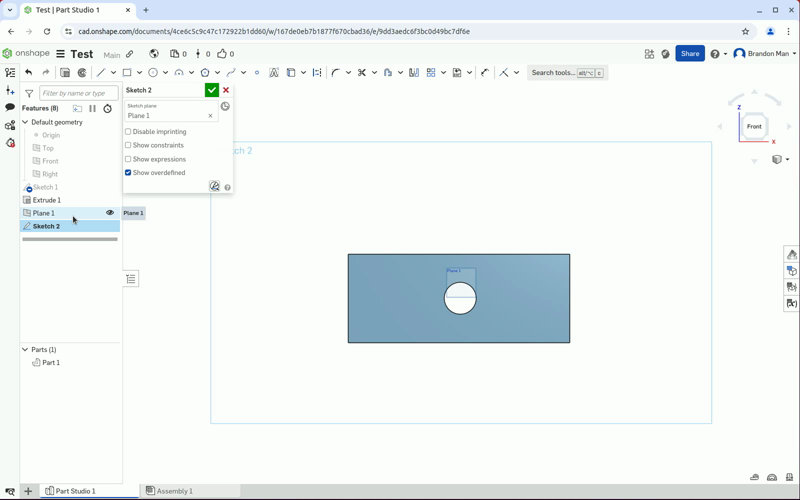
mouse_move(73, 352)
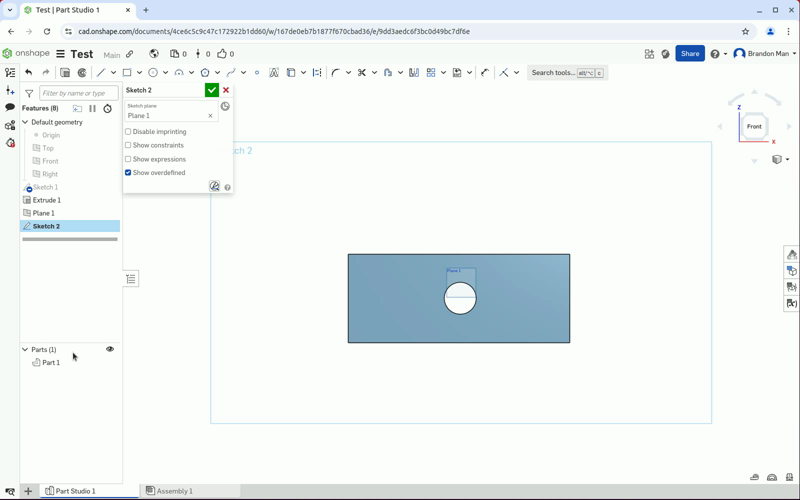
key(y)
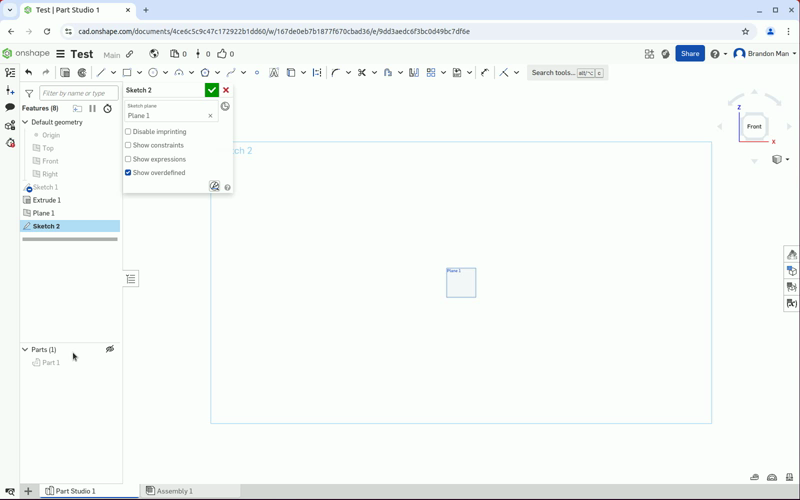
key(c)
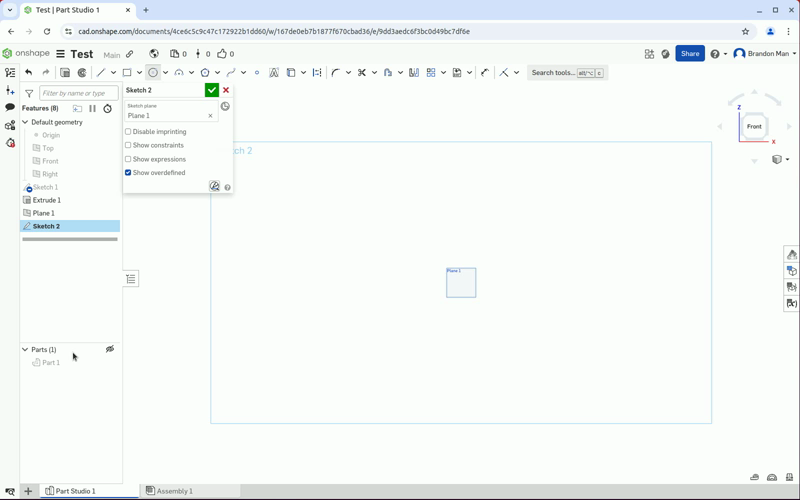
key_down(shift)
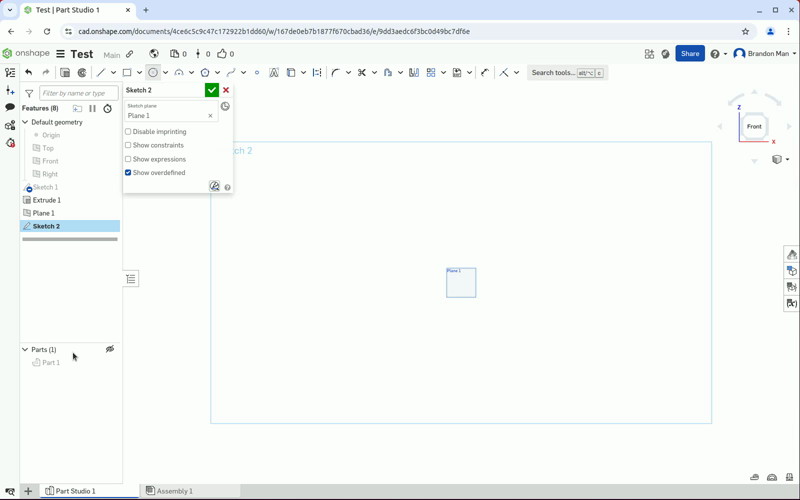
mouse_move(552, 280)
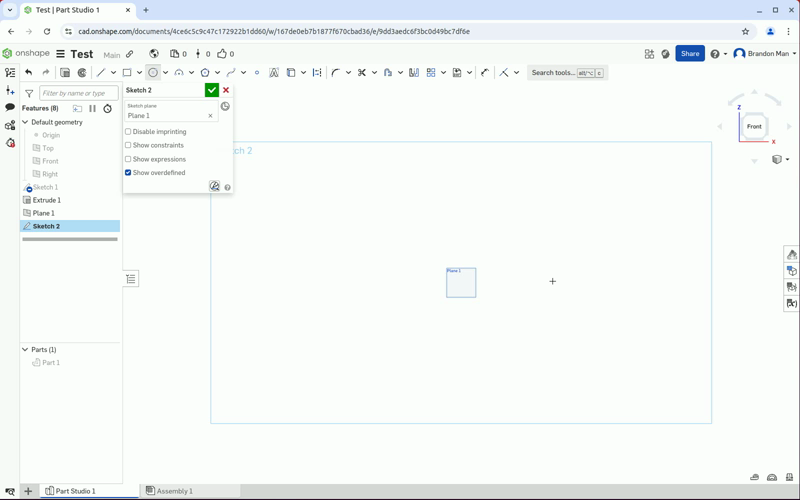
click(552, 280)
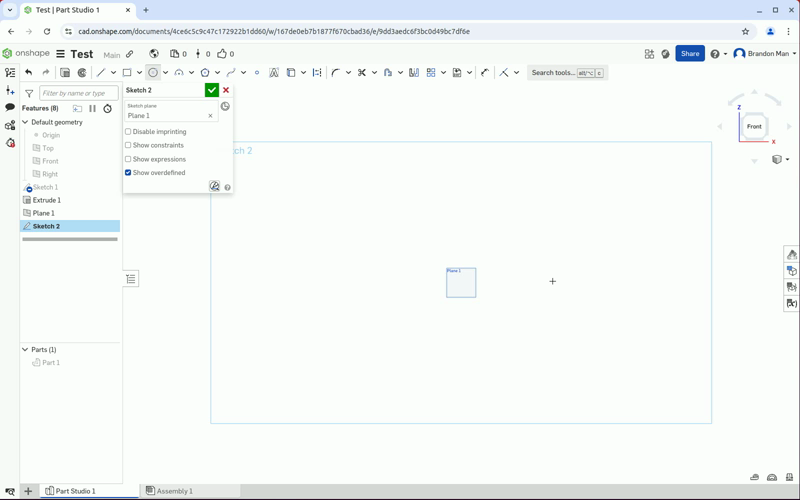
key_up(shift)
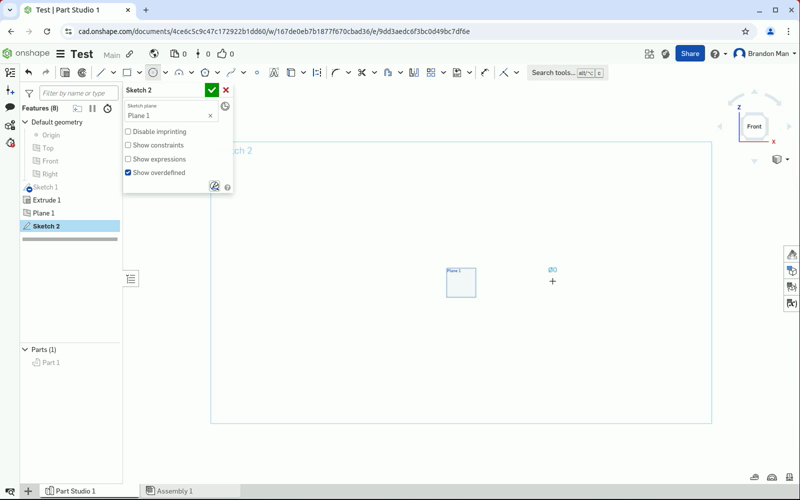
mouse_move(558, 280)
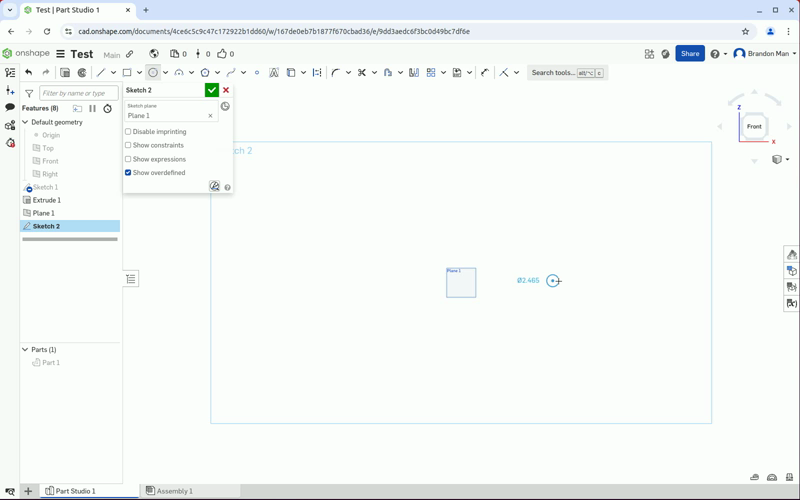
click(558, 280)
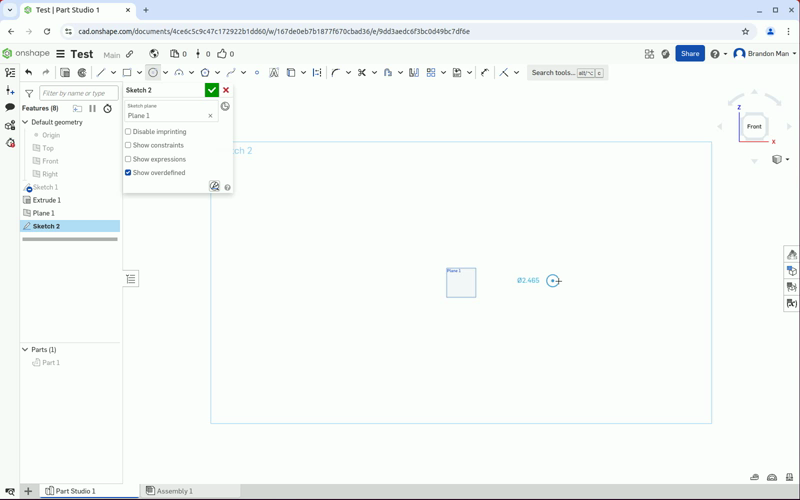
key(esc)
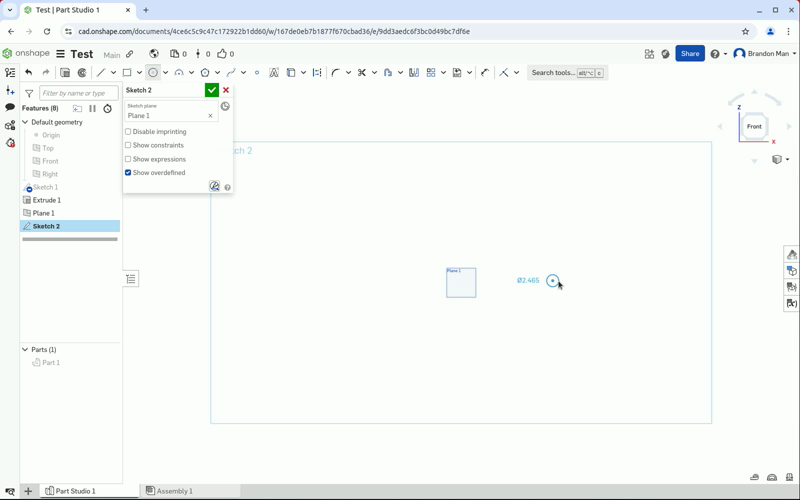
mouse_move(549, 282)
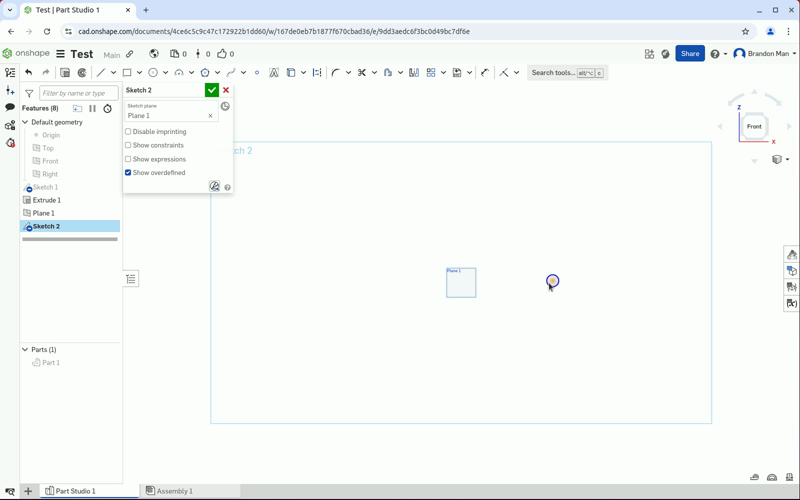
scroll(6)
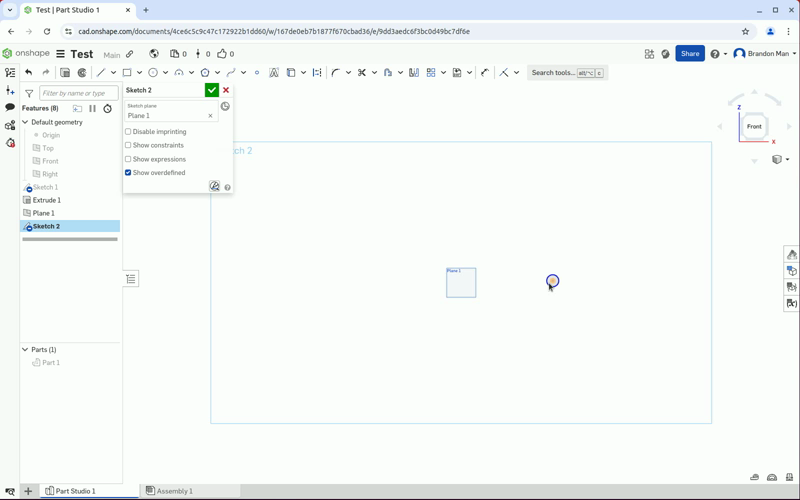
scroll(6)
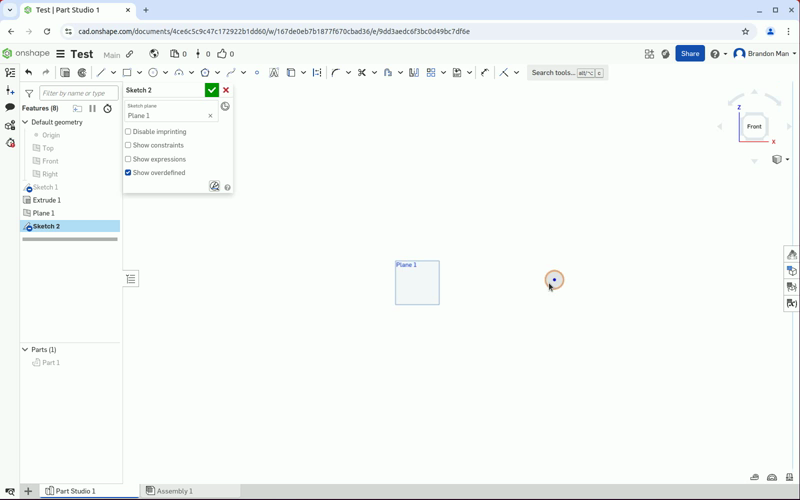
scroll(6)
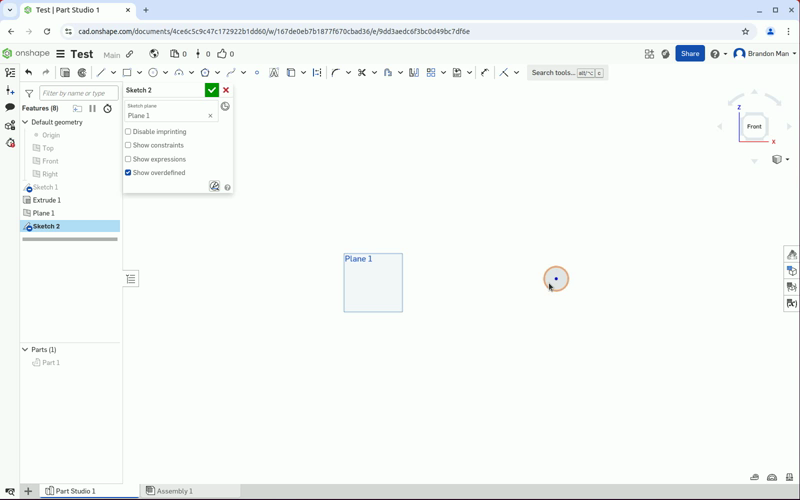
scroll(6)
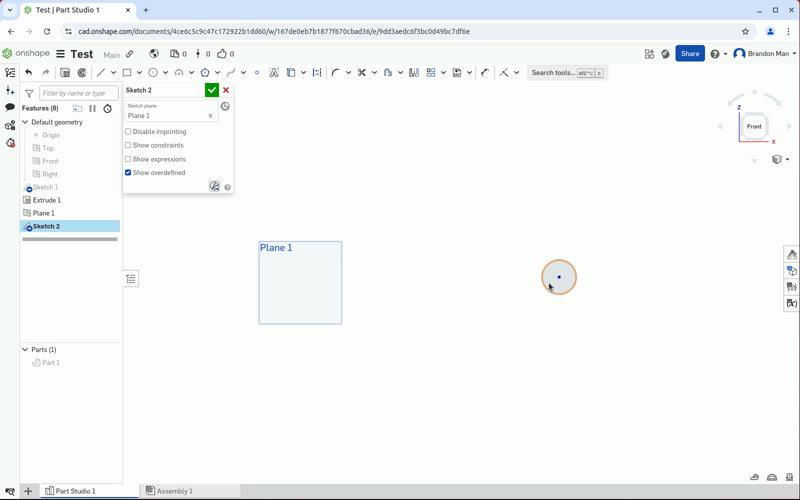
scroll(6)
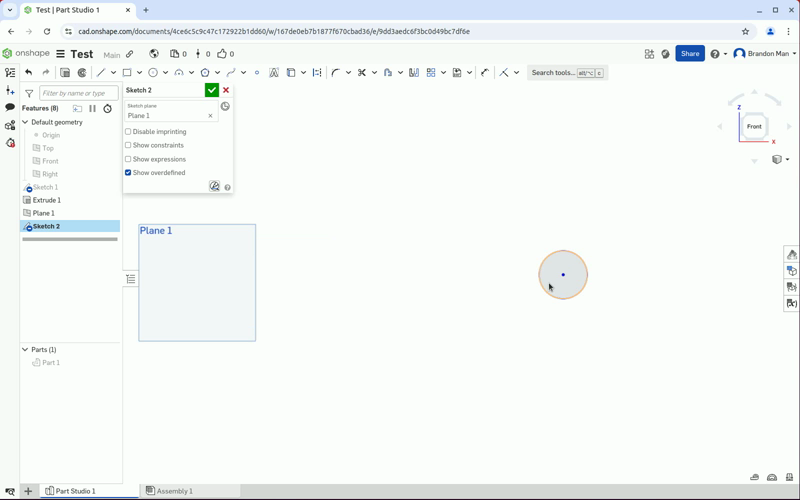
scroll(6)
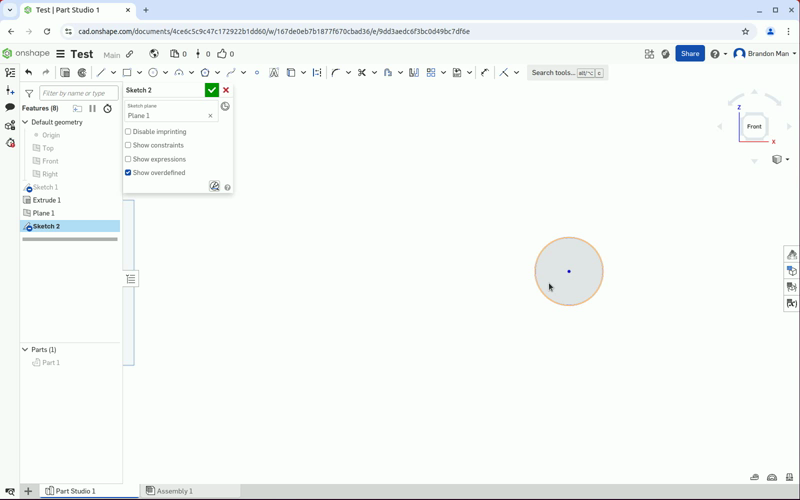
scroll(6)
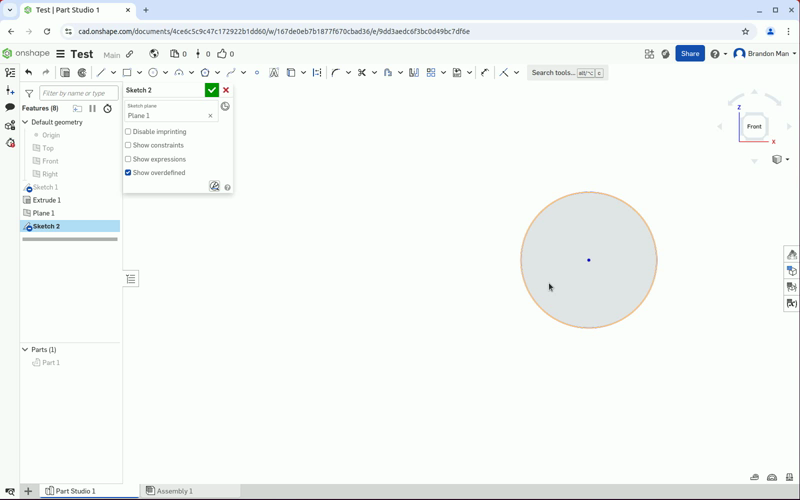
click(549, 282)
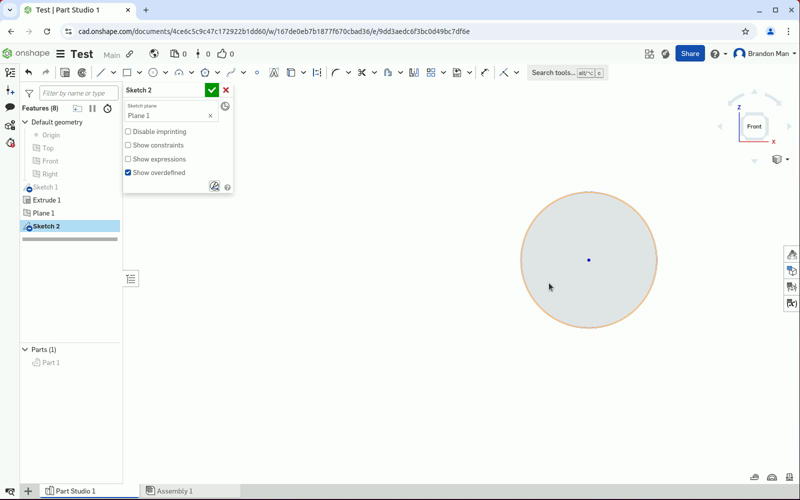
scroll(-6)
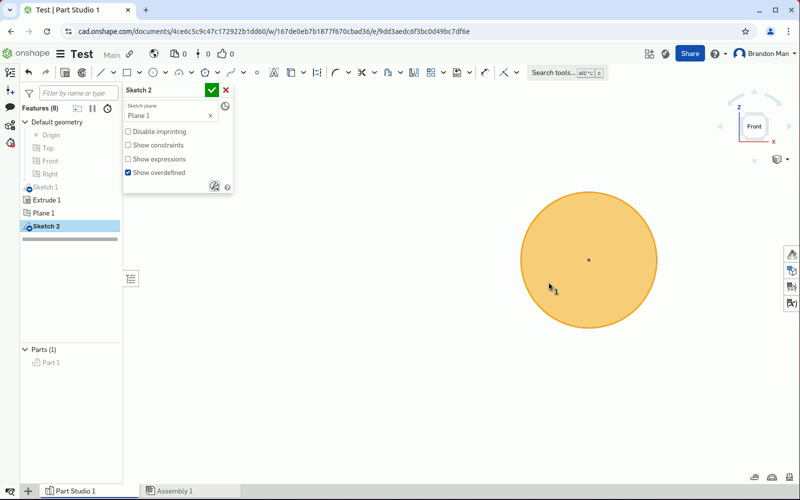
scroll(-6)
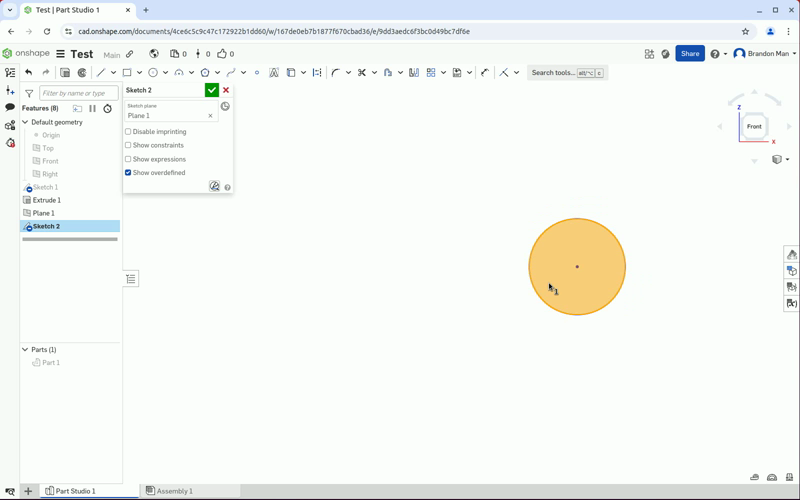
scroll(-6)
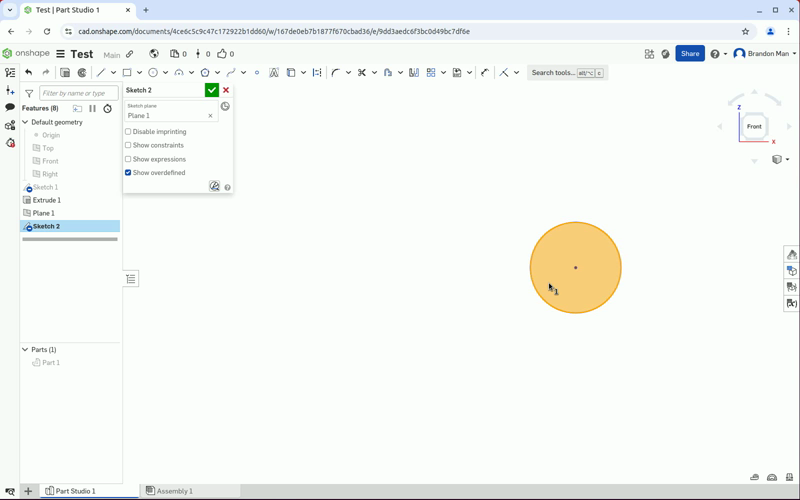
scroll(-6)
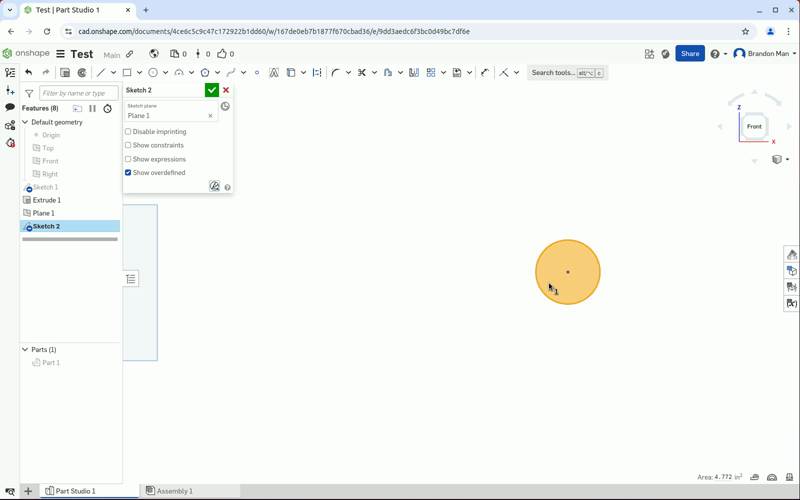
scroll(-6)
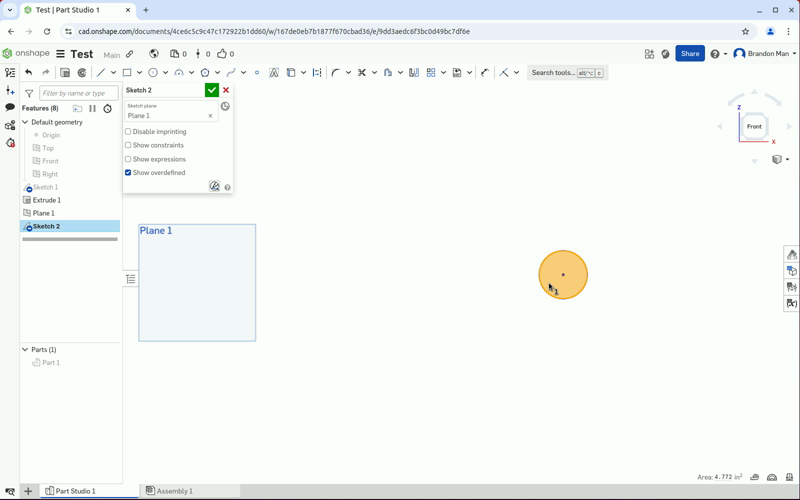
scroll(-6)
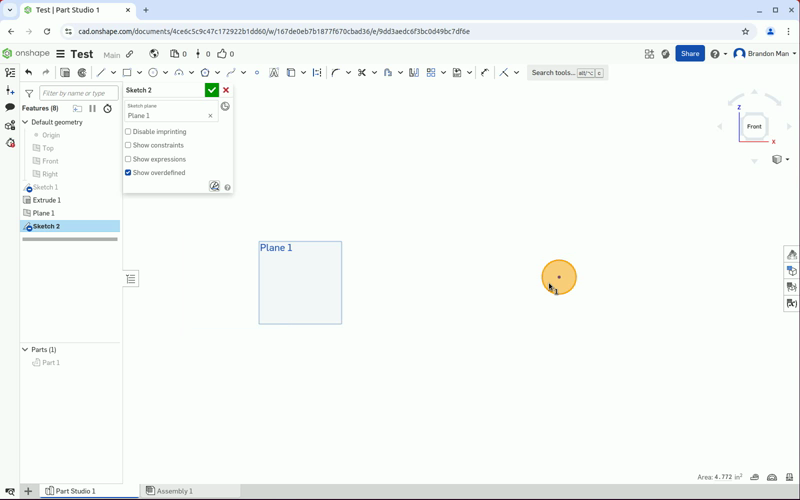
scroll(-6)
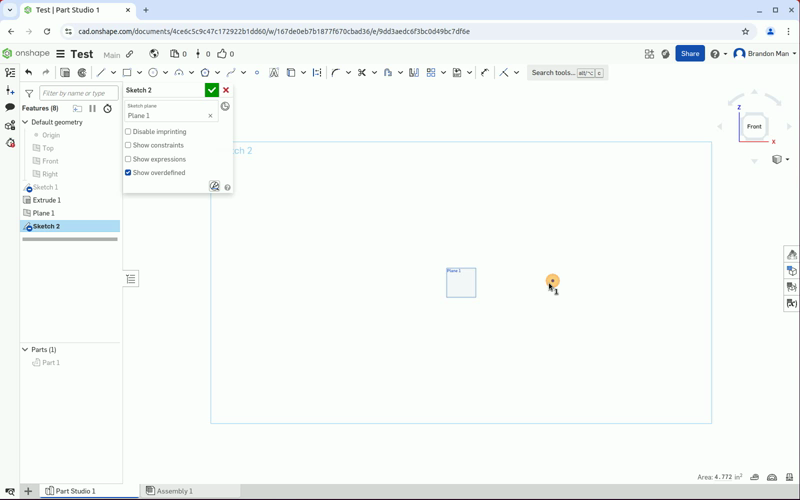
mouse_move(73, 352)
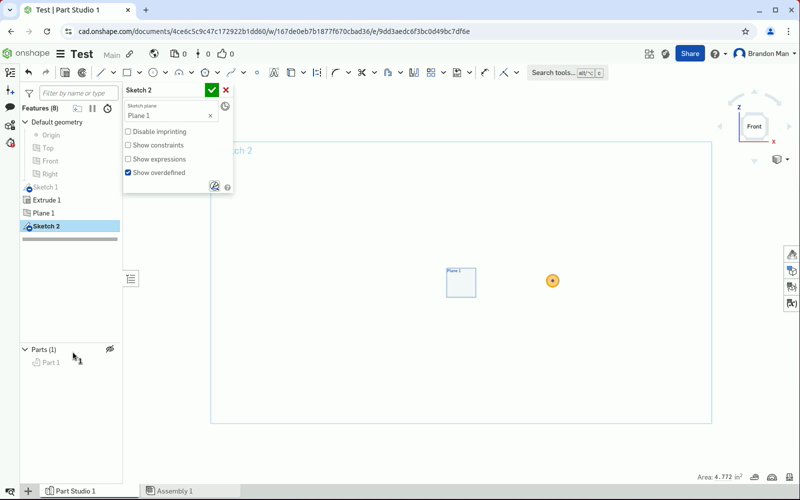
key(shift+y)
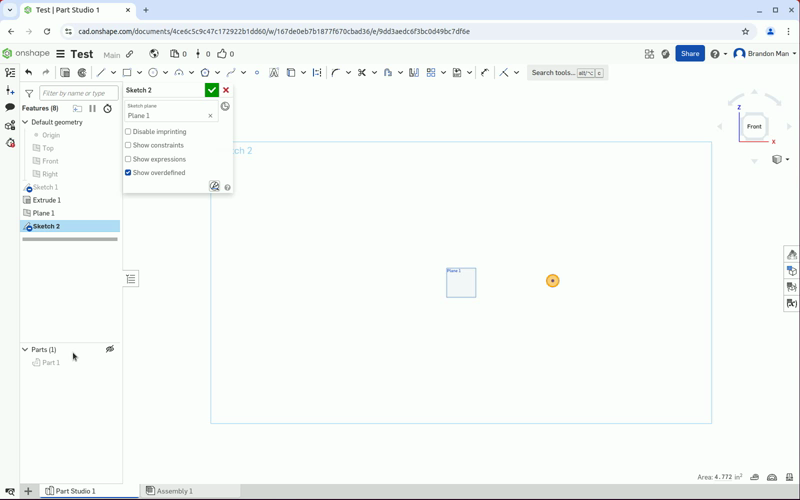
key(shift+e)
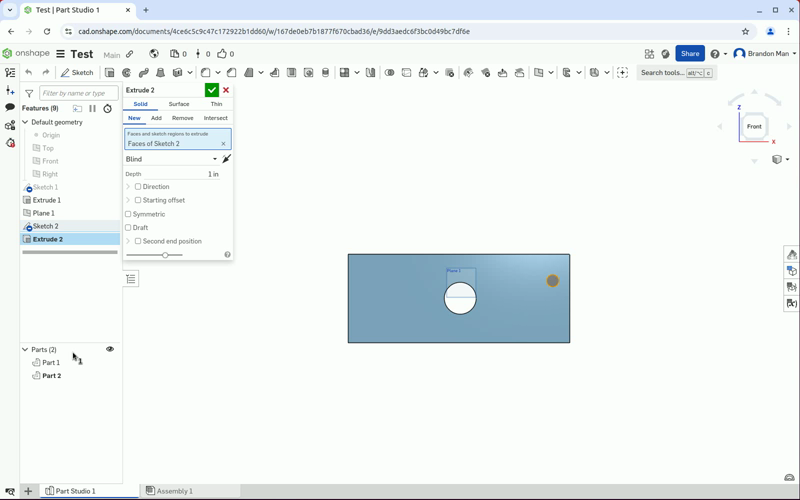
mouse_move(143, 106)
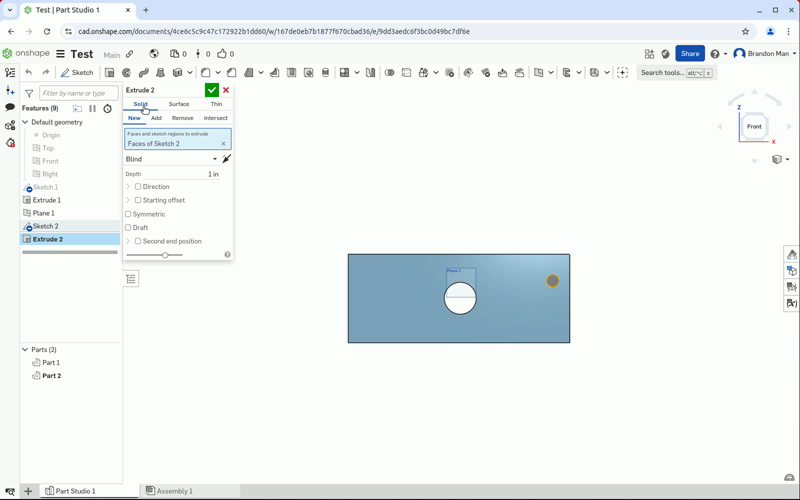
click(143, 106)
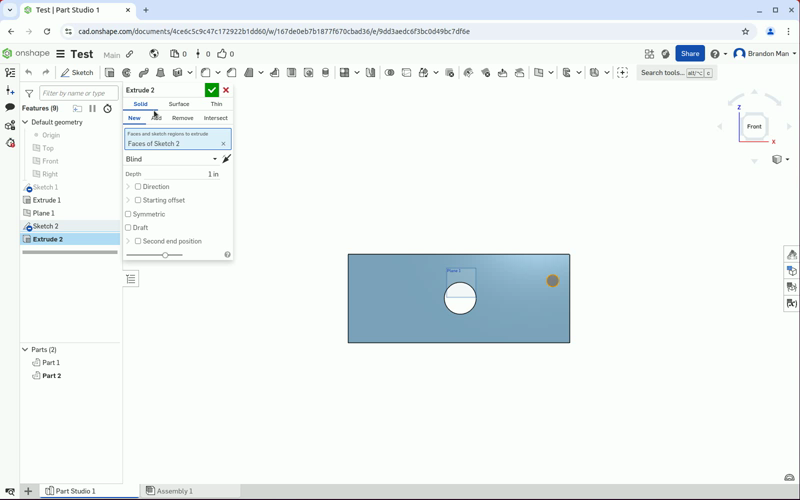
mouse_move(186, 120)
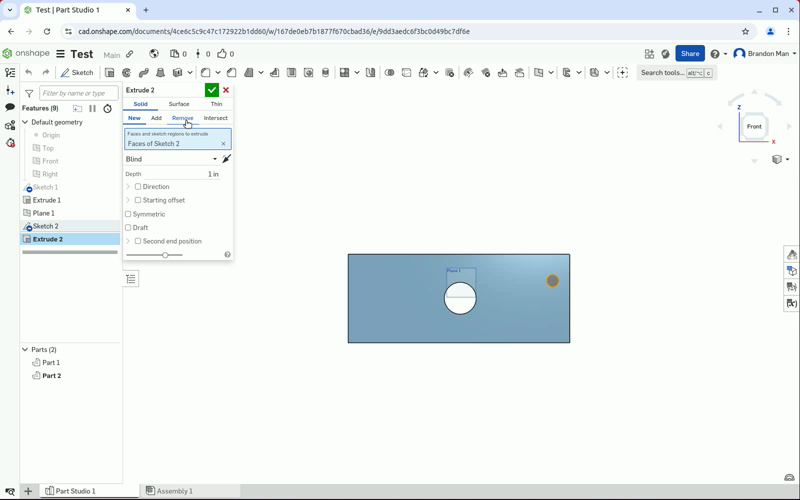
click(186, 120)
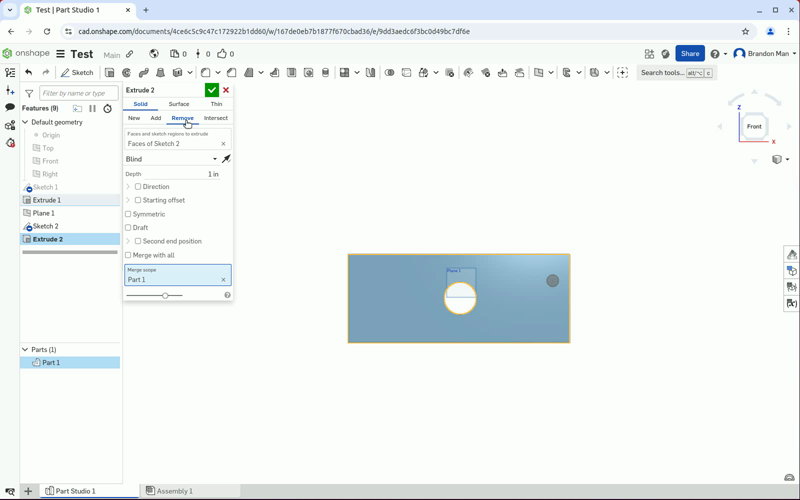
key(tab, 4)
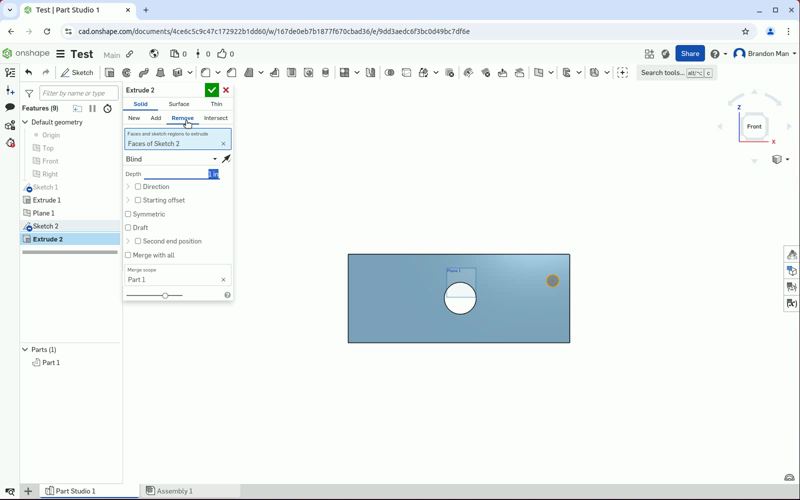
text(9.148)
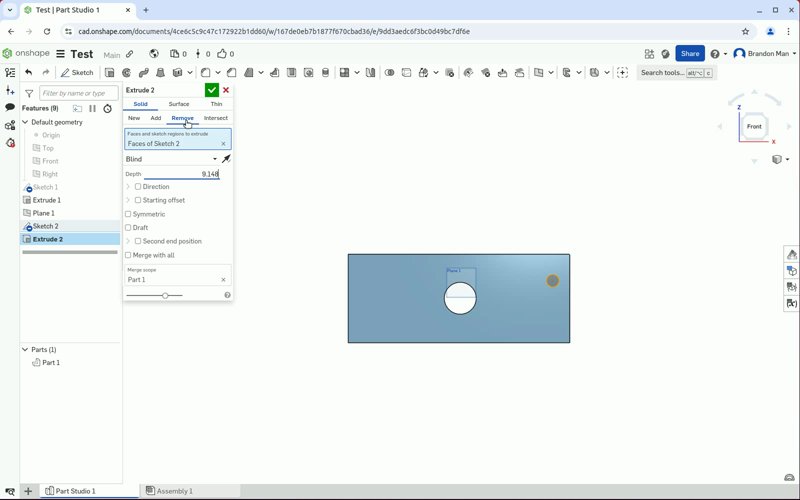
key(tab, 3)
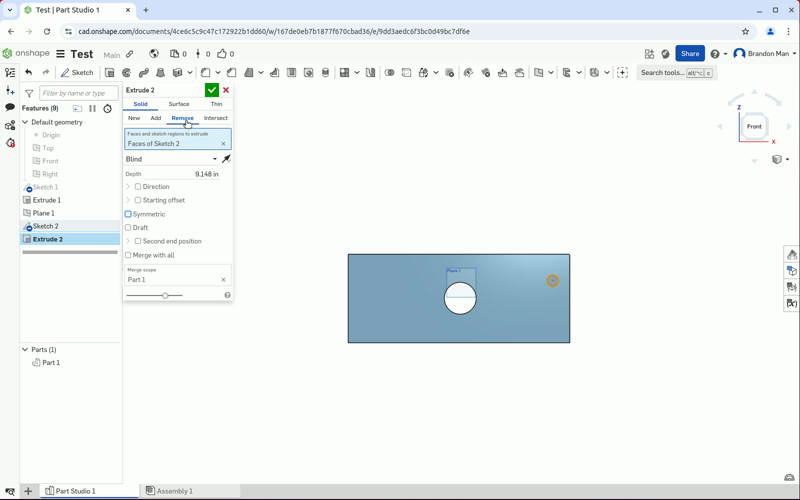
key(space)
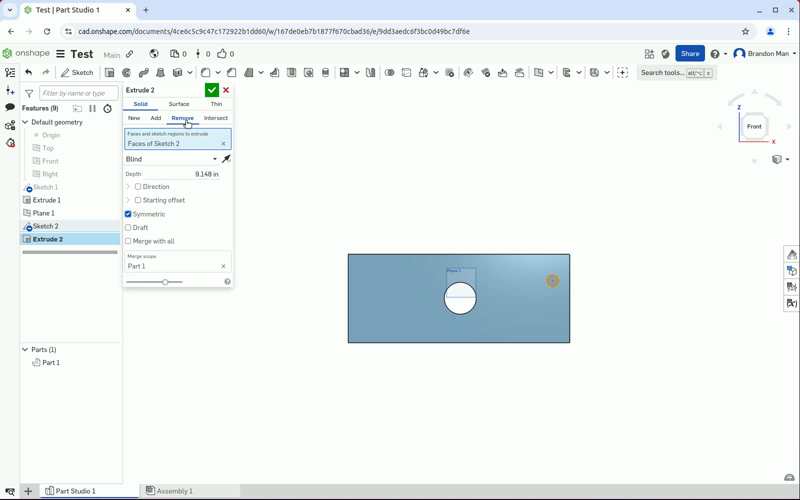
key(tab, 2)
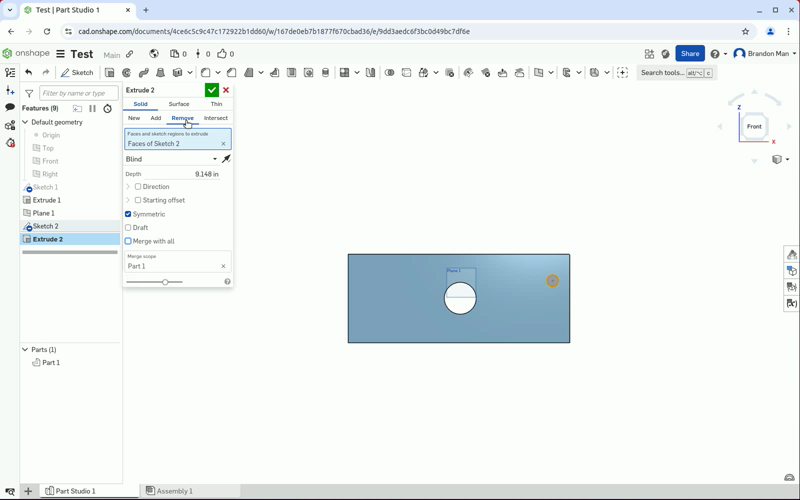
key(space)
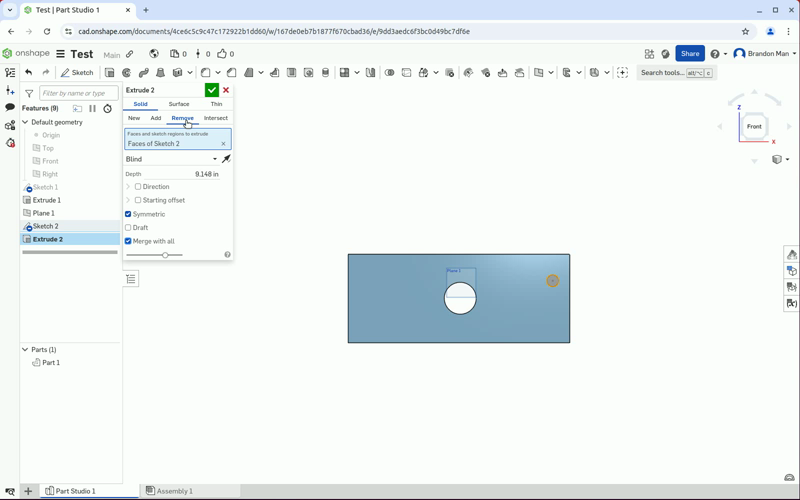
key(enter)
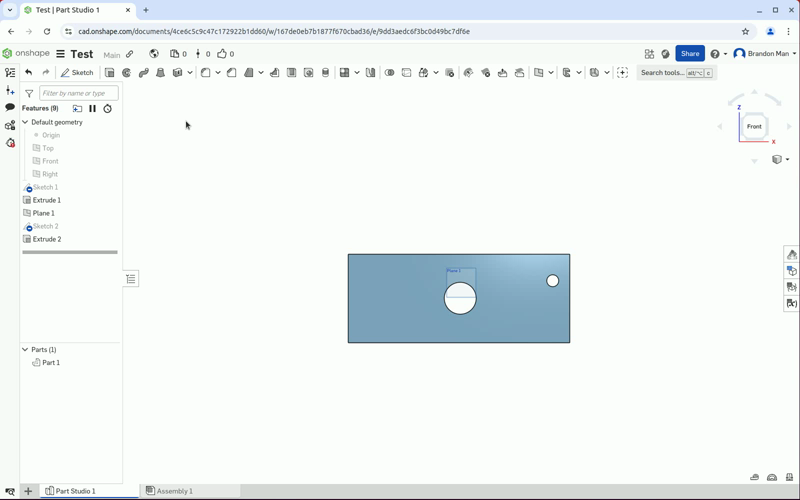
key(shift+h)
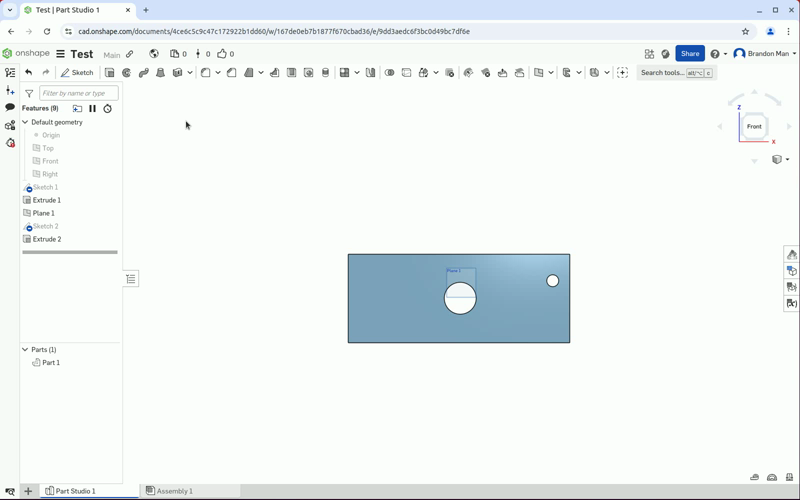
key(shift+h)
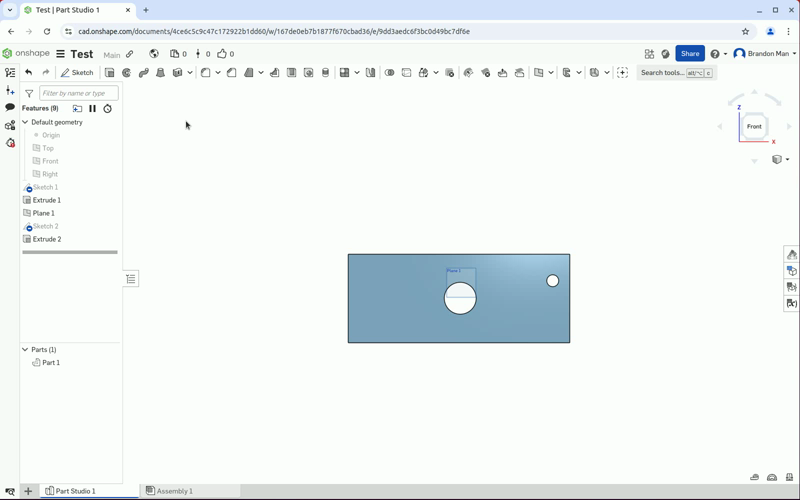
mouse_move(73, 189)
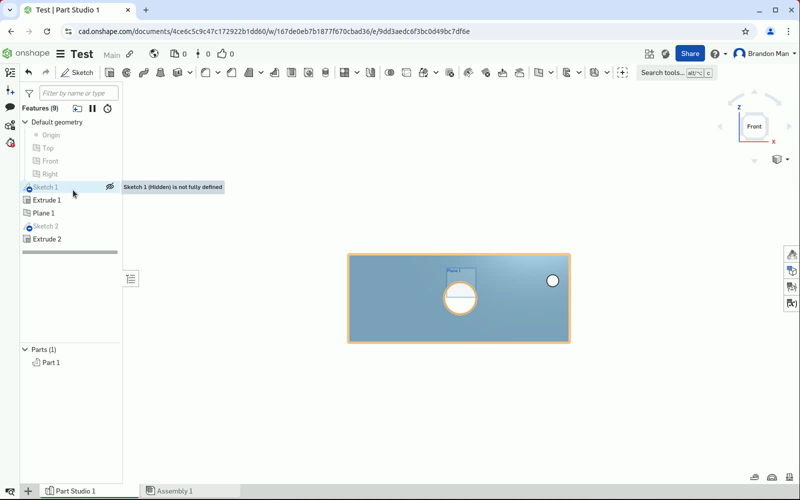
click(73, 189)
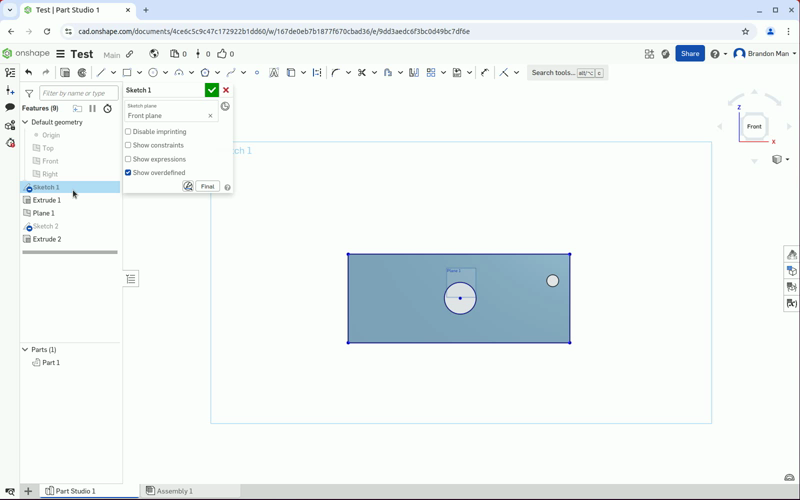
mouse_move(229, 92)
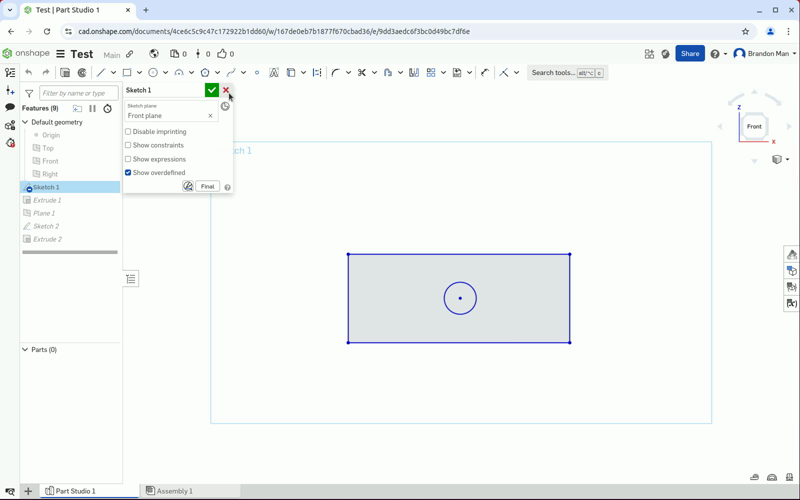
click(229, 92)
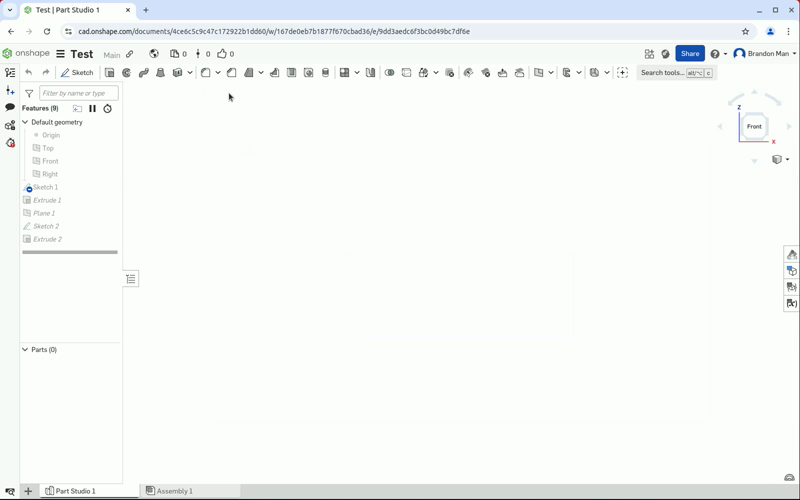
key(shift+s)
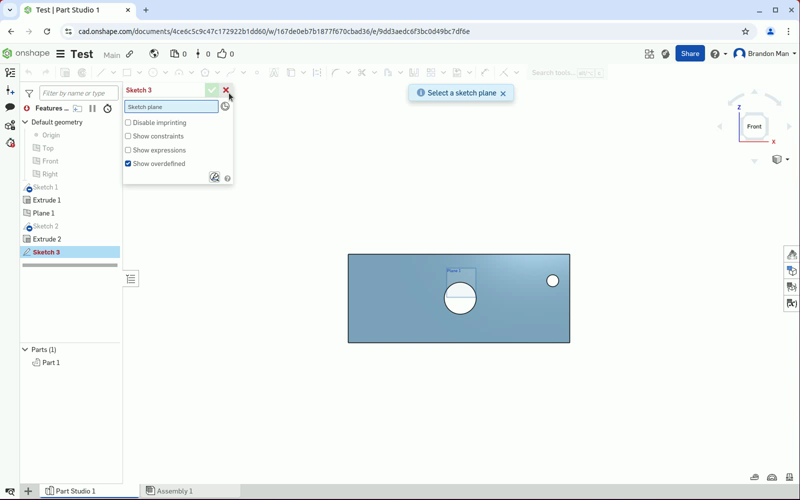
mouse_move(73, 215)
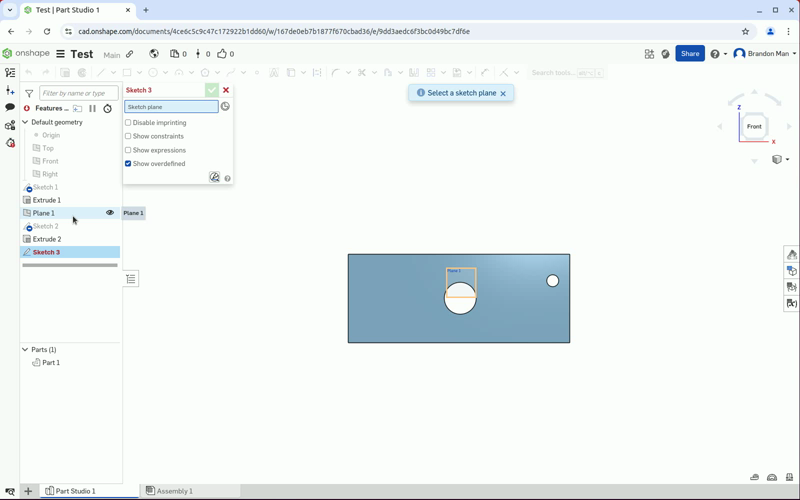
click(73, 215)
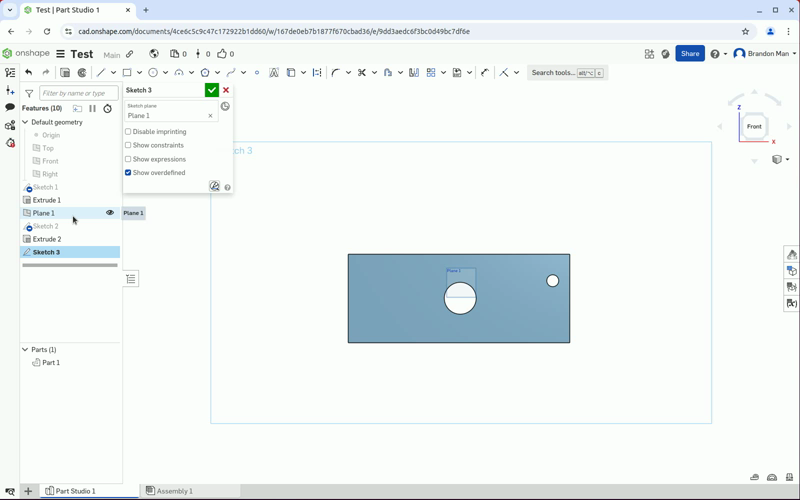
mouse_move(73, 352)
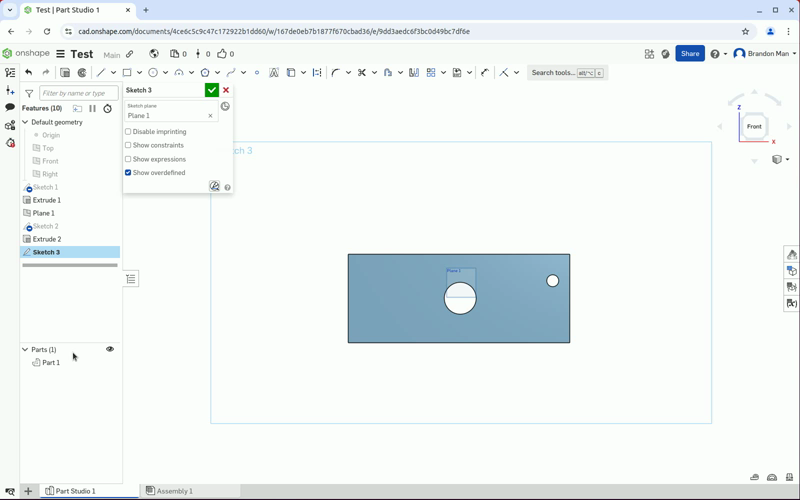
key(y)
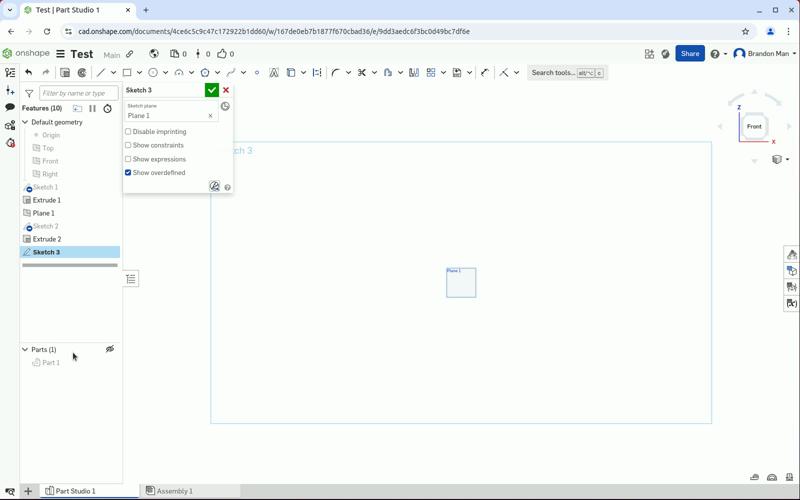
key(c)
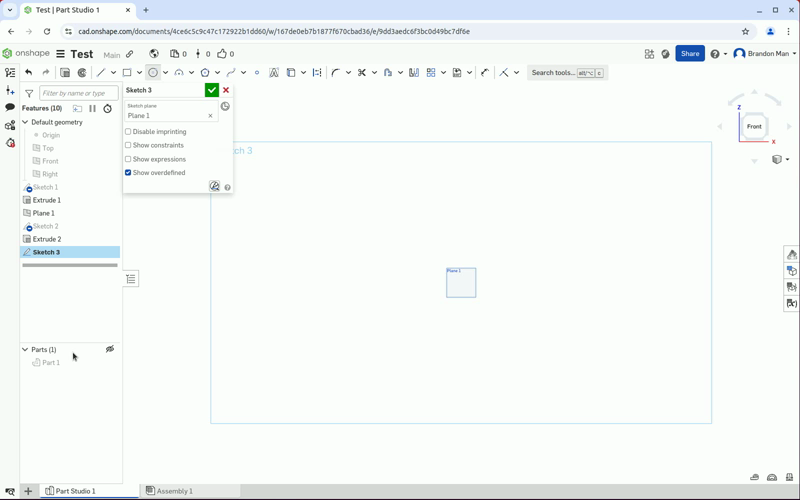
key_down(shift)
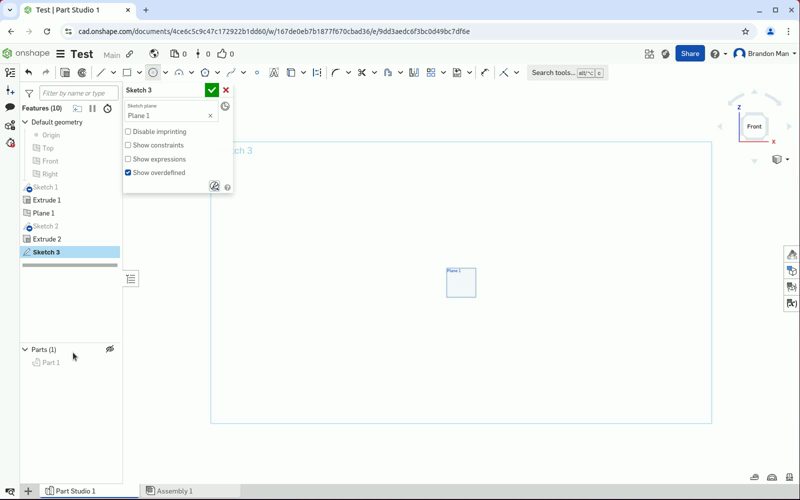
mouse_move(555, 325)
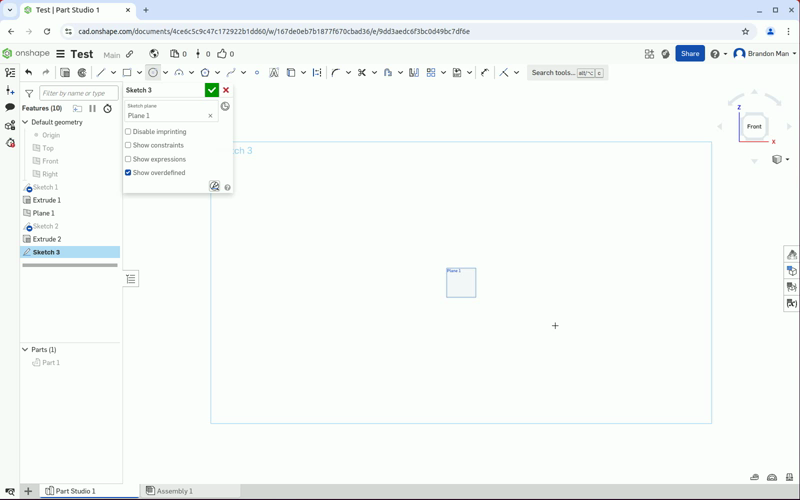
click(555, 325)
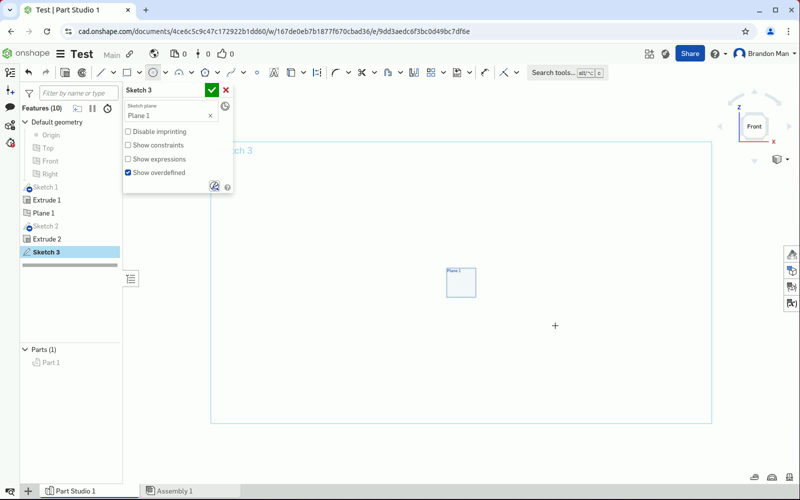
key_up(shift)
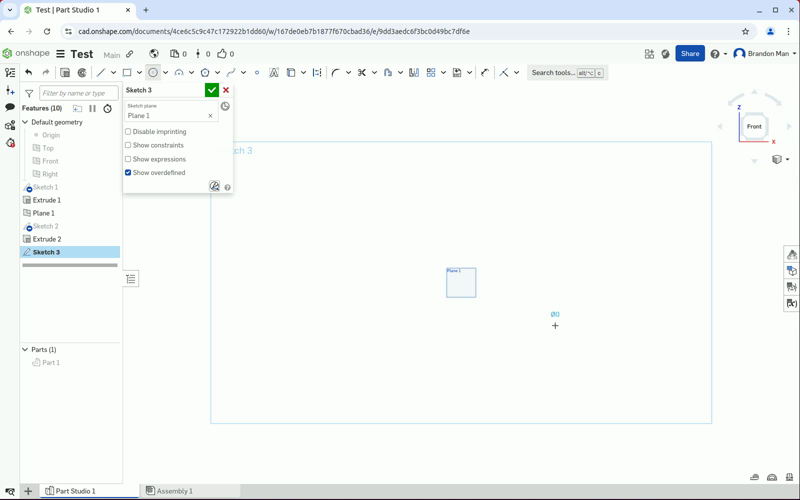
mouse_move(561, 325)
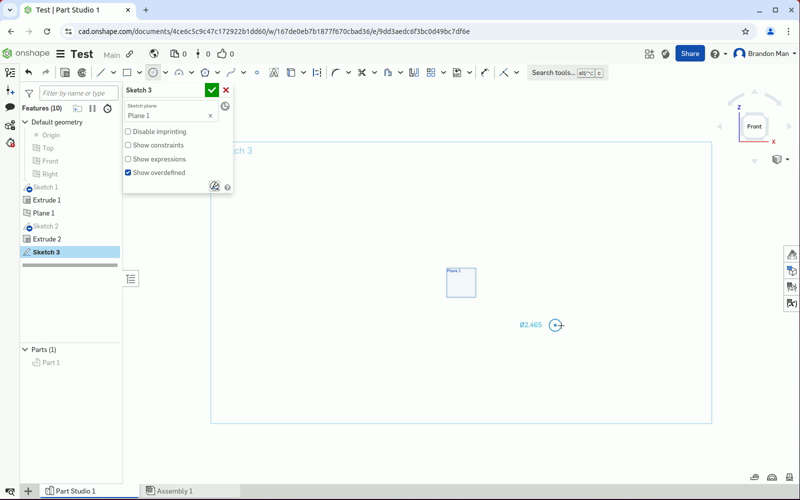
click(561, 325)
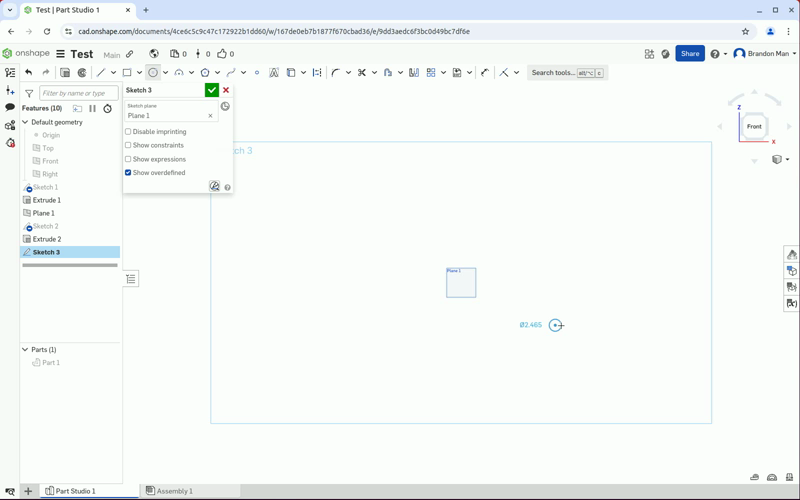
key(esc)
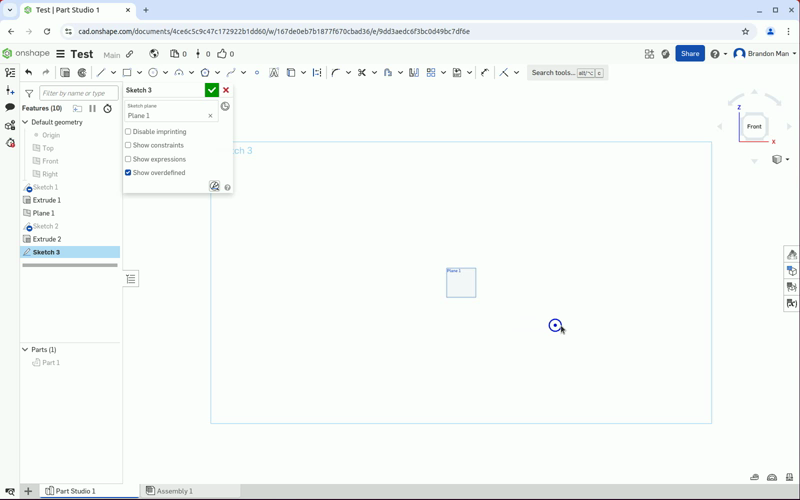
mouse_move(552, 321)
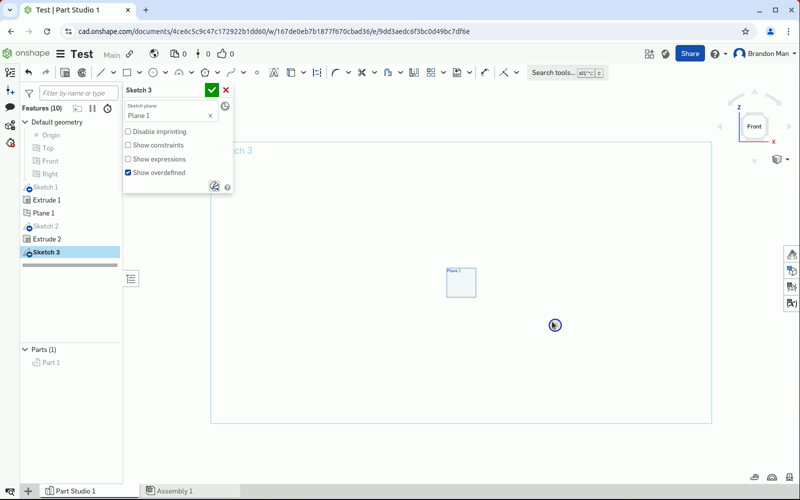
scroll(6)
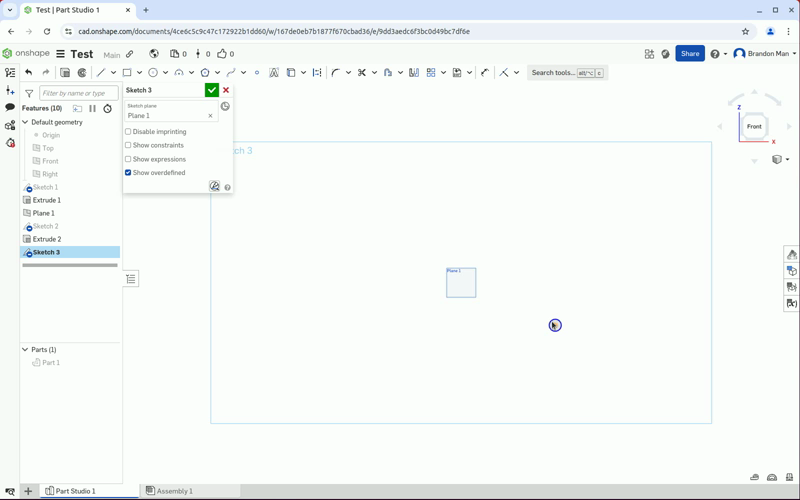
scroll(6)
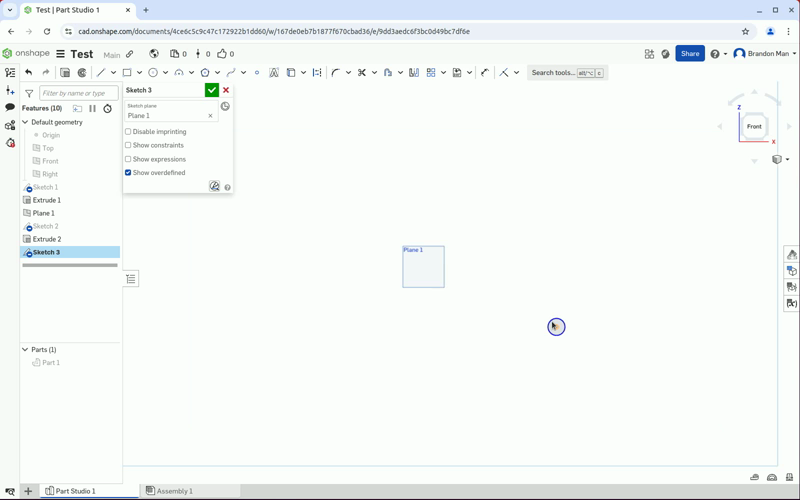
scroll(6)
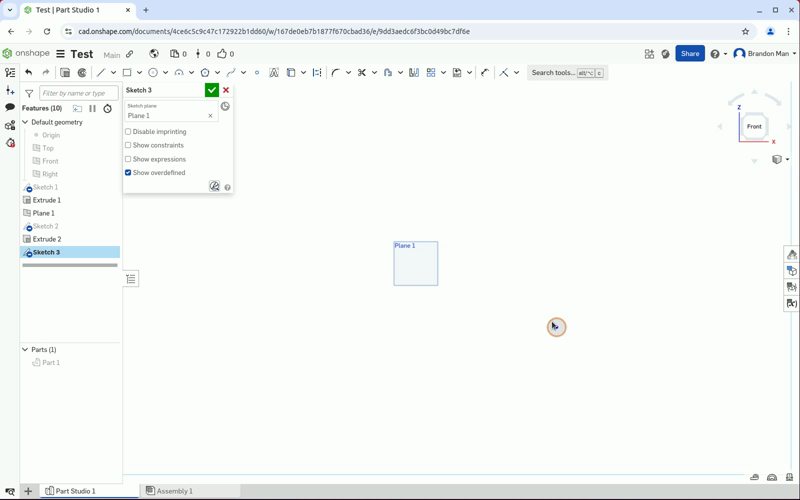
scroll(6)
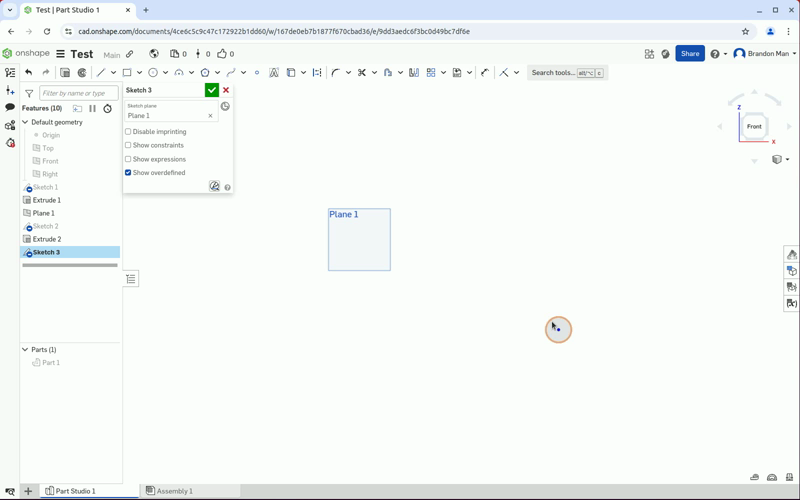
scroll(6)
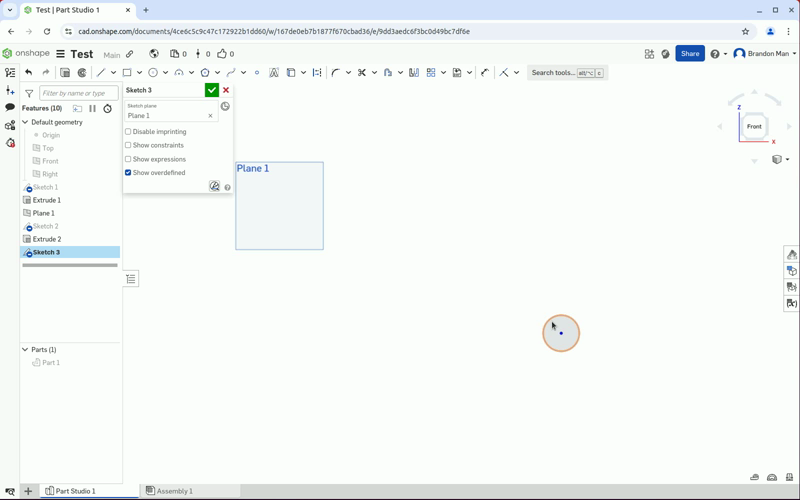
scroll(6)
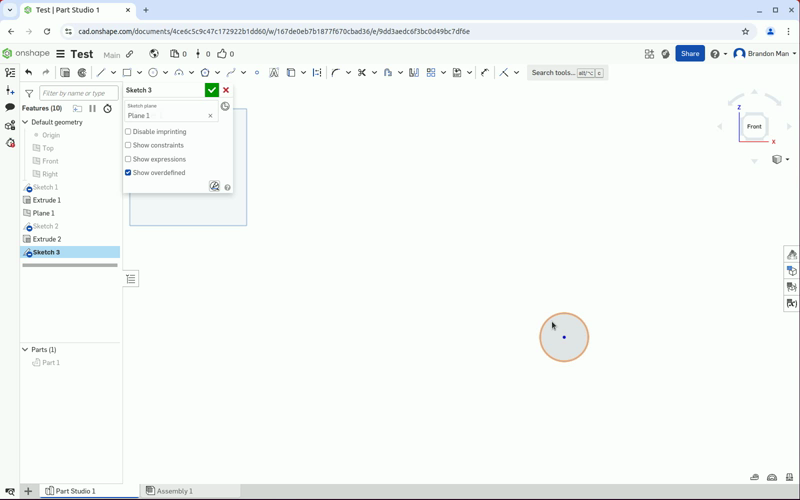
scroll(6)
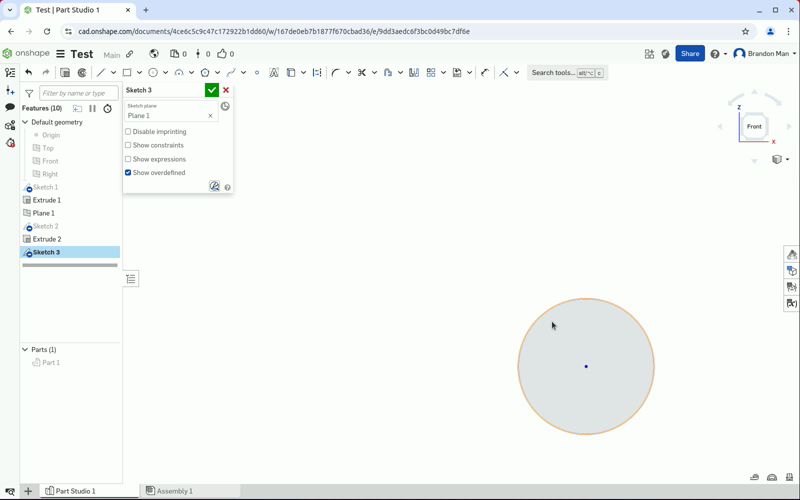
click(552, 321)
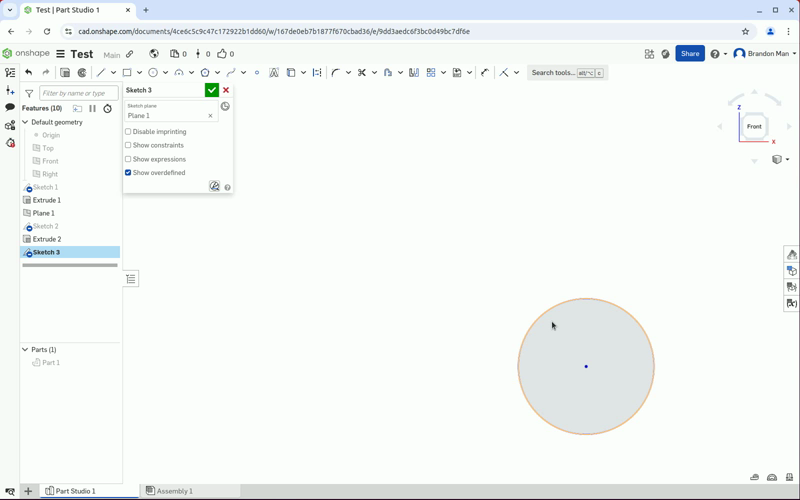
scroll(-6)
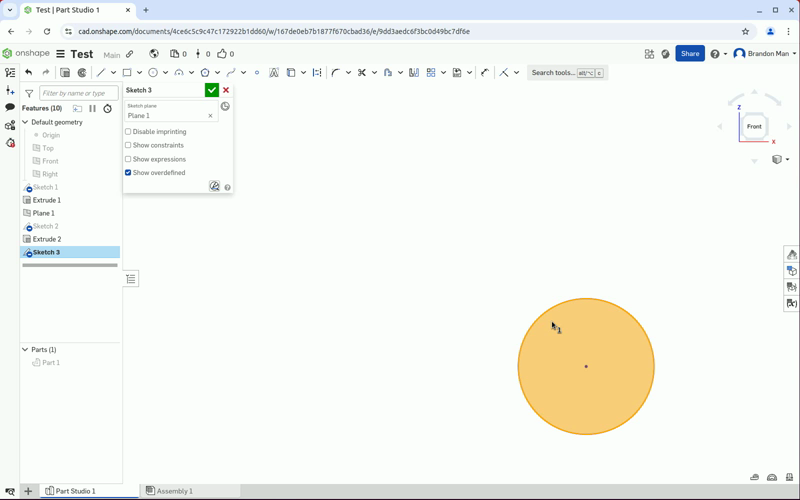
scroll(-6)
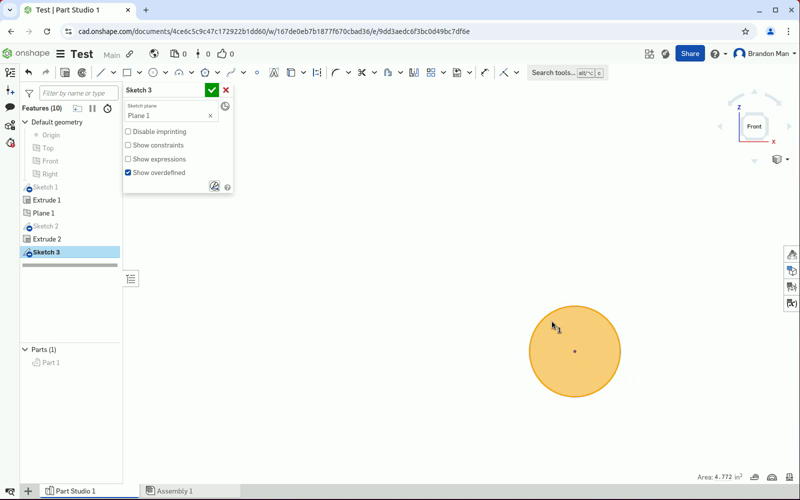
scroll(-6)
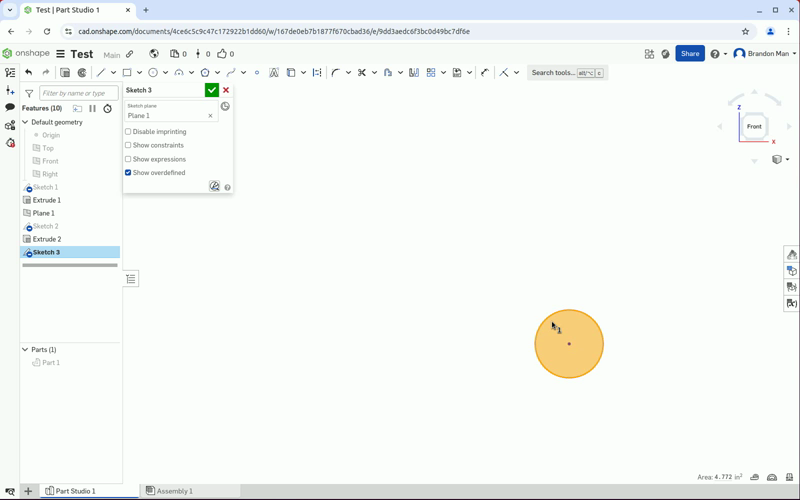
scroll(-6)
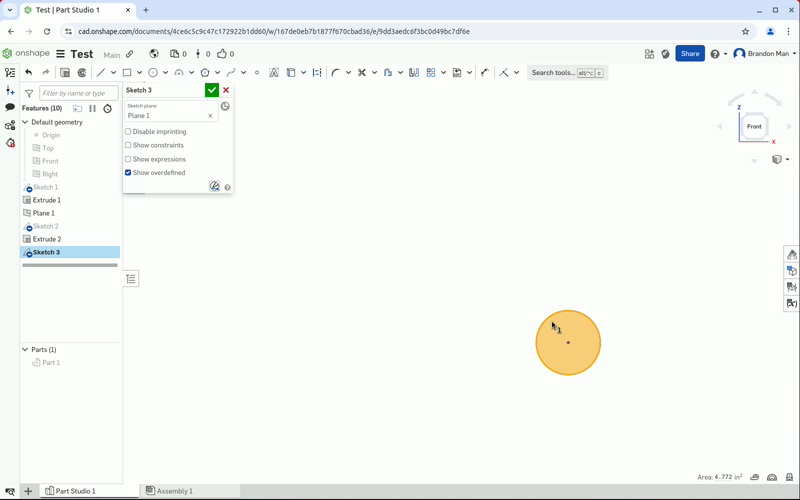
scroll(-6)
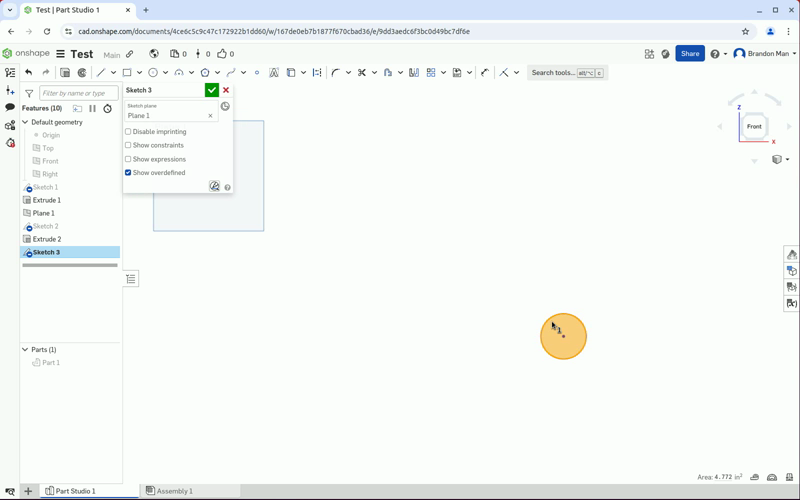
scroll(-6)
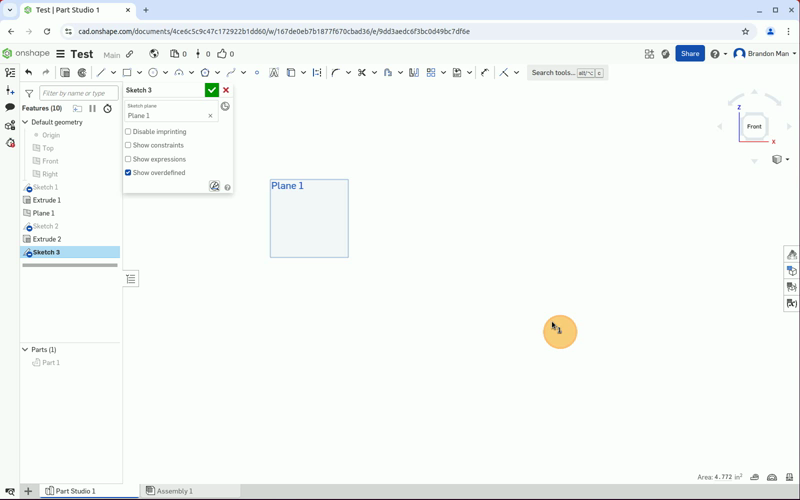
scroll(-6)
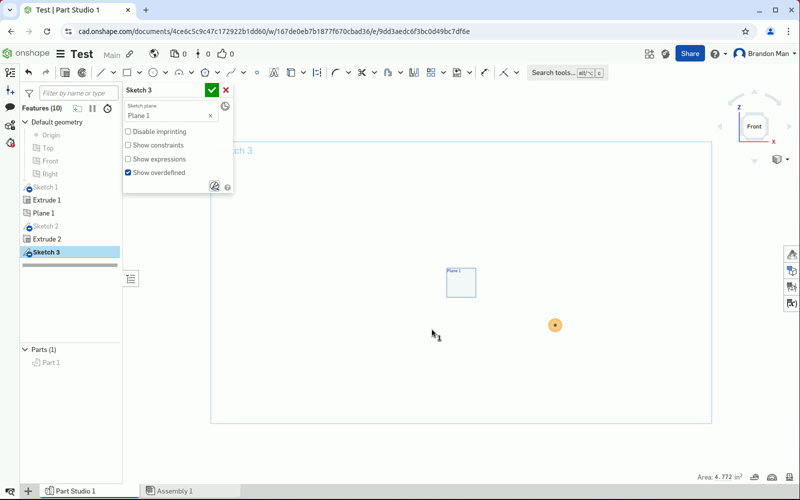
mouse_move(73, 352)
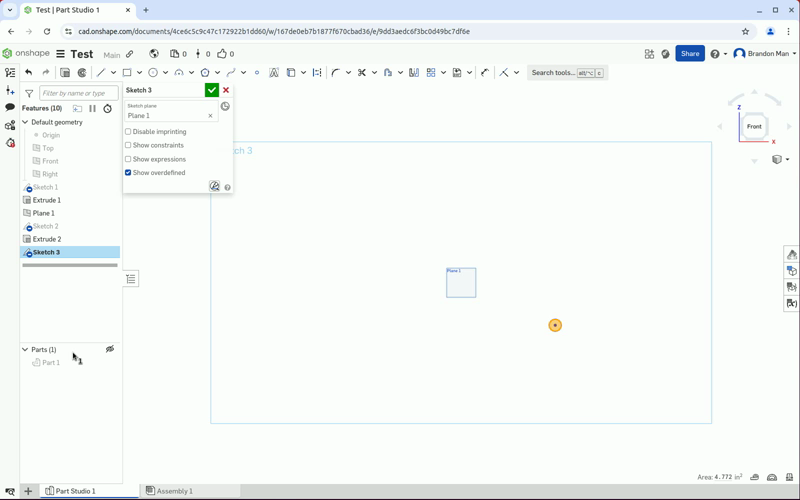
key(shift+y)
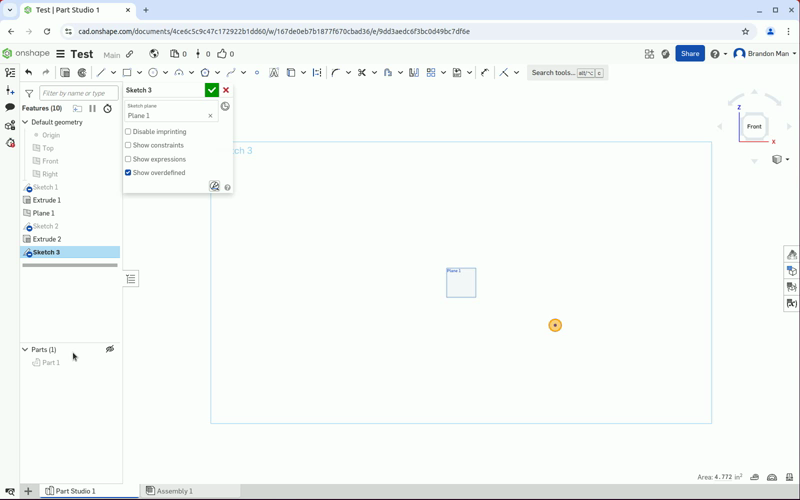
key(shift+e)
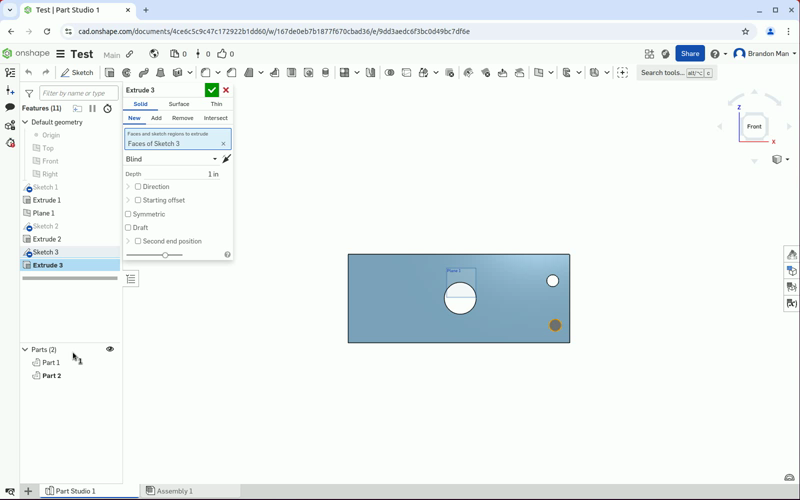
mouse_move(143, 106)
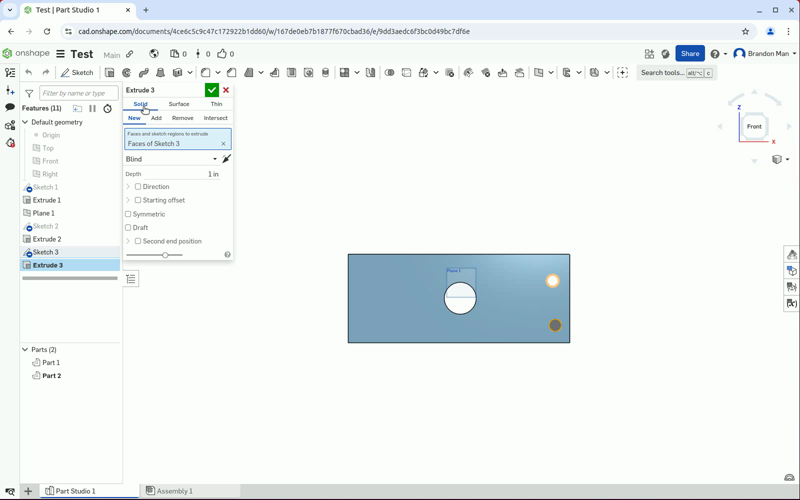
click(143, 106)
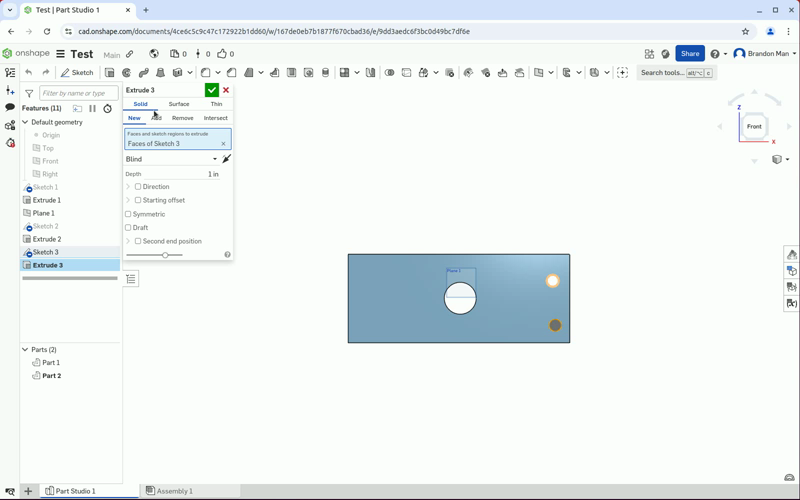
mouse_move(186, 120)
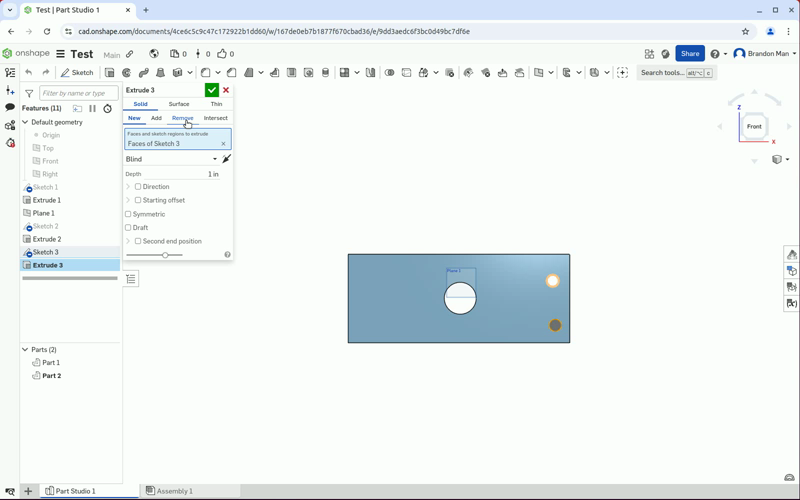
click(186, 120)
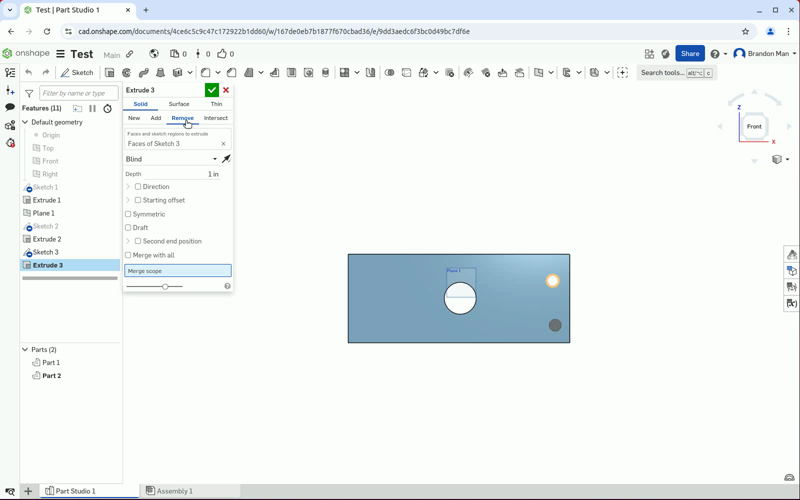
key(tab, 4)
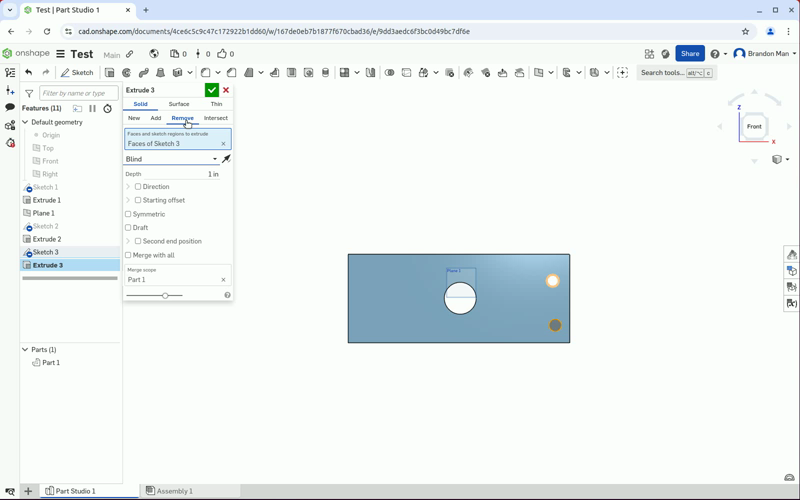
text(9.148)
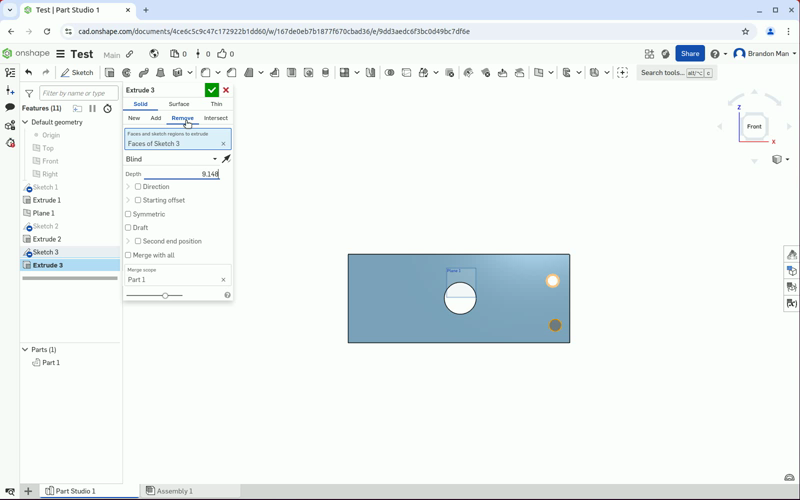
key(tab, 3)
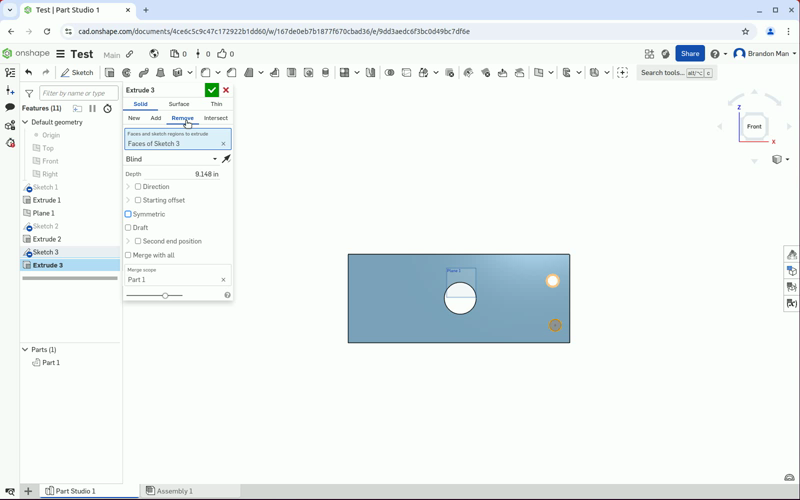
key(space)
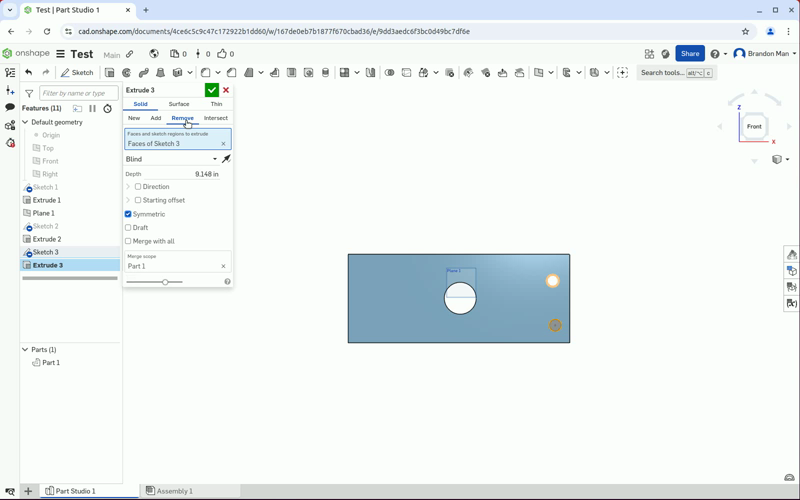
key(tab, 2)
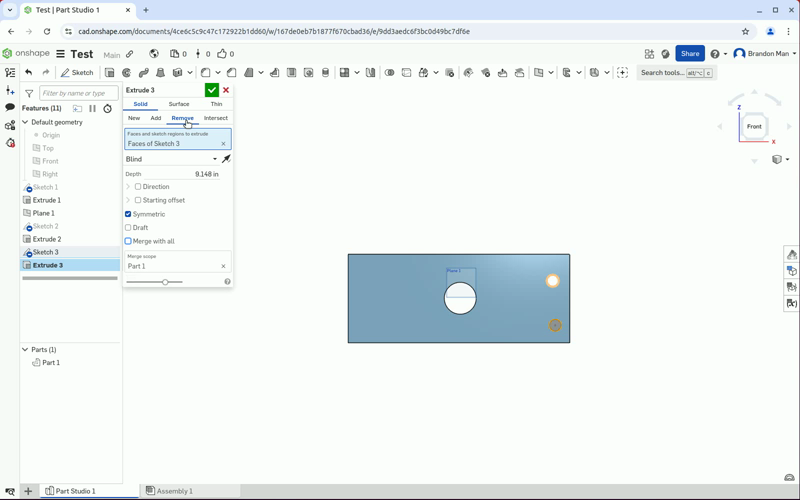
key(space)
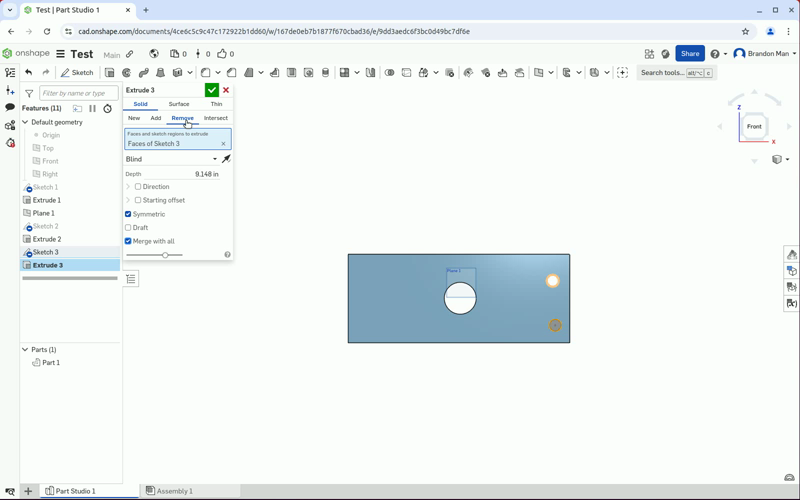
key(enter)
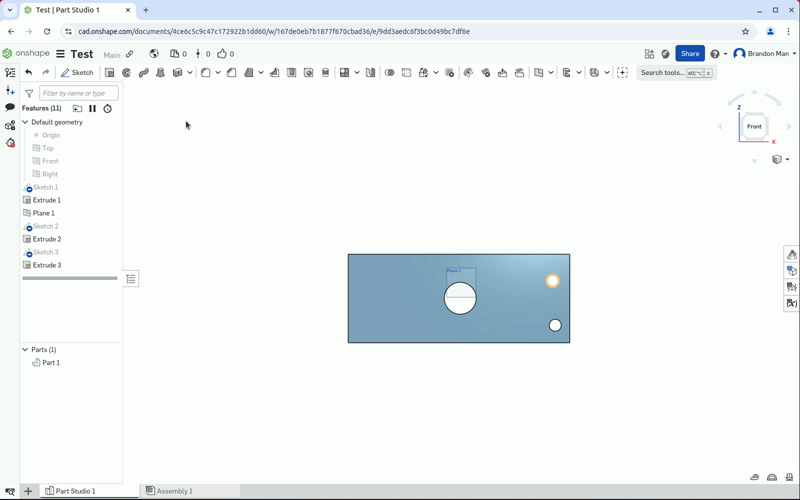
key(shift+h)
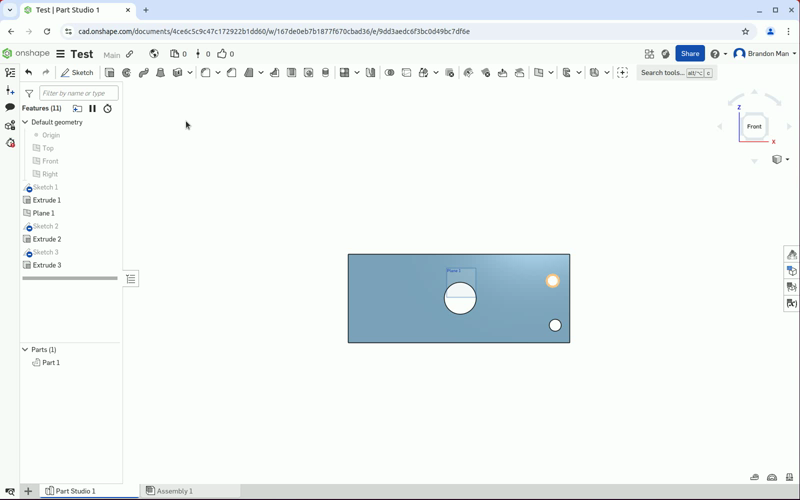
key(shift+h)
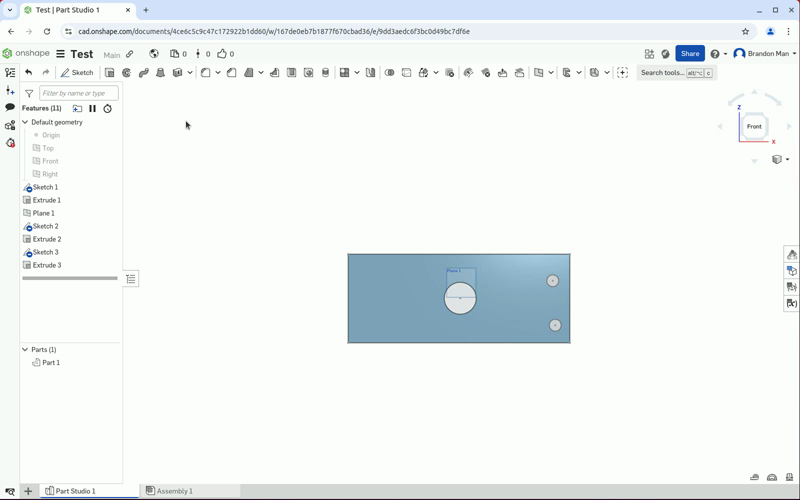
key(shift+7)
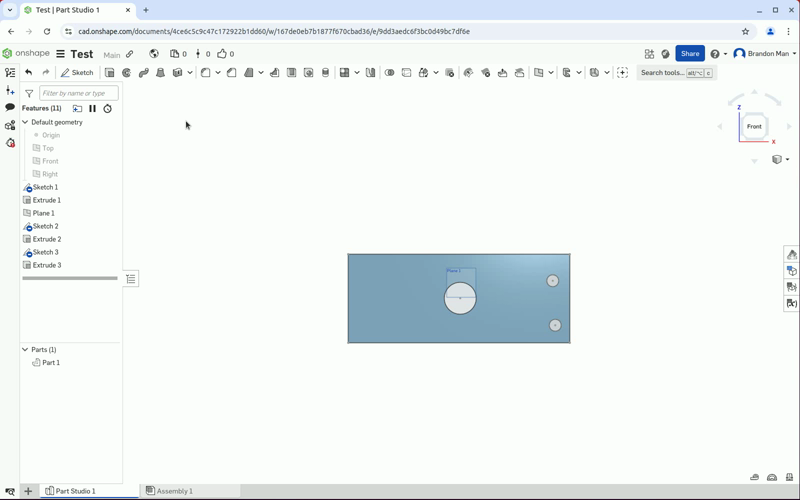
key(left, 2)
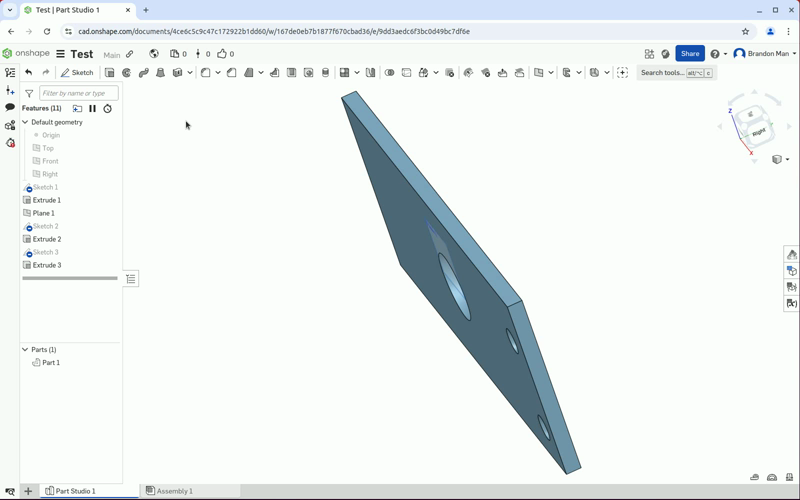
key(down, 2)
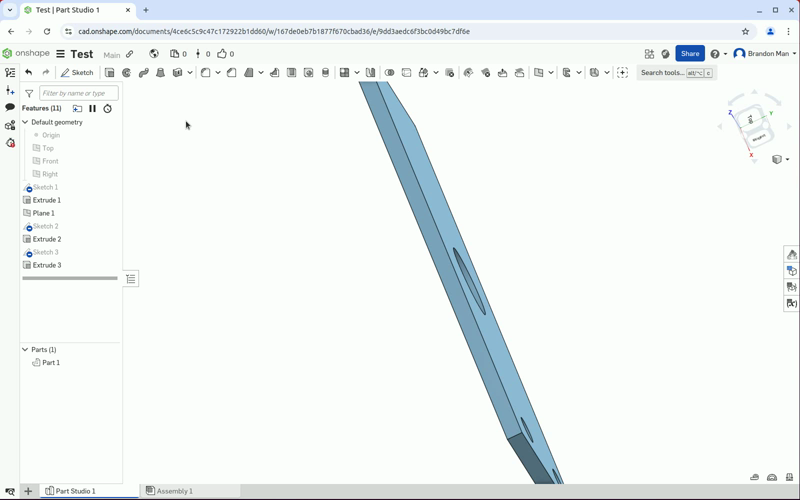
key(up, 2)
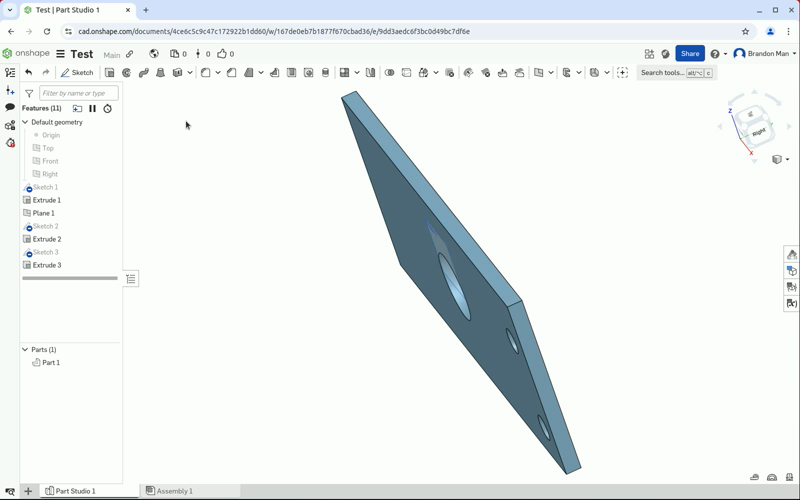
key(right, 2)
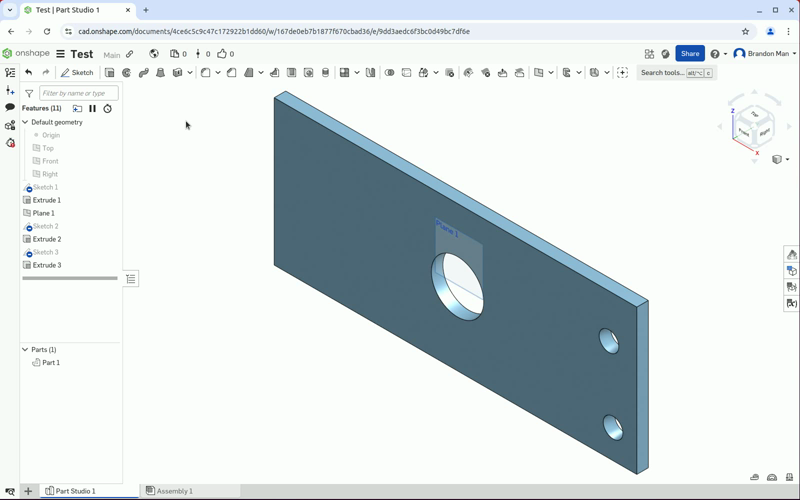
mouse_move(73, 189)
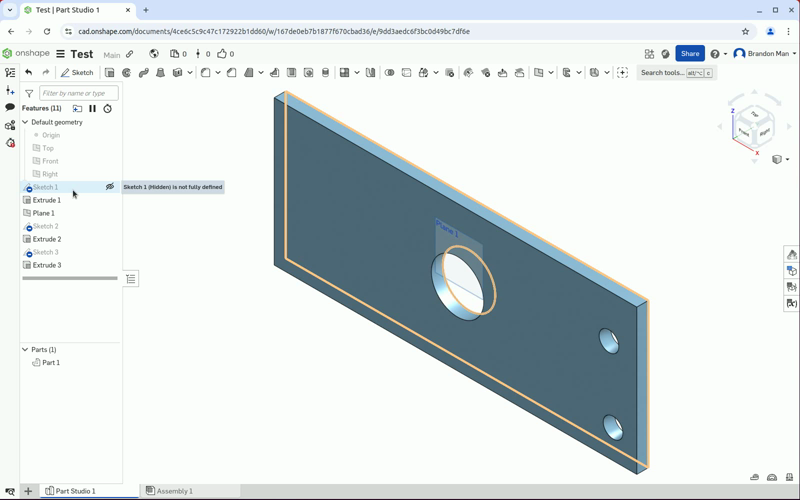
click(73, 189)